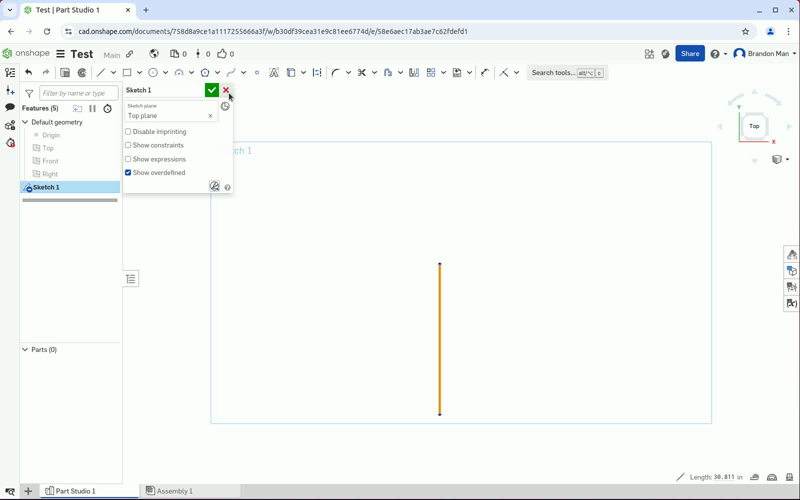
key(shift+h)
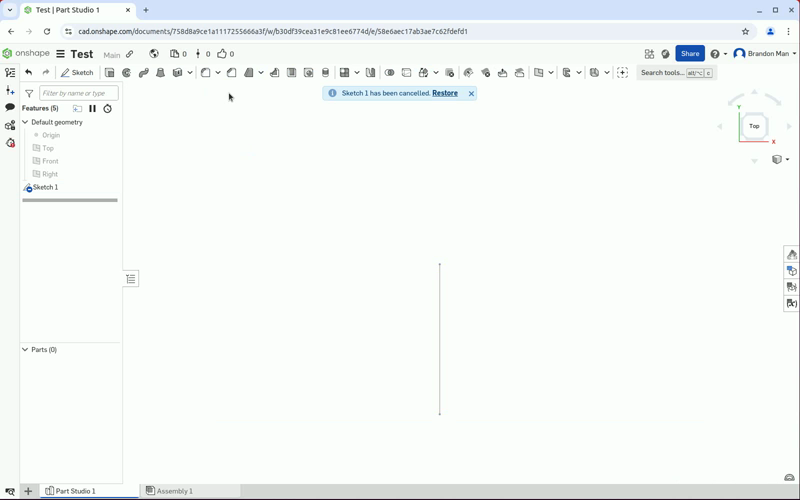
key(shift+s)
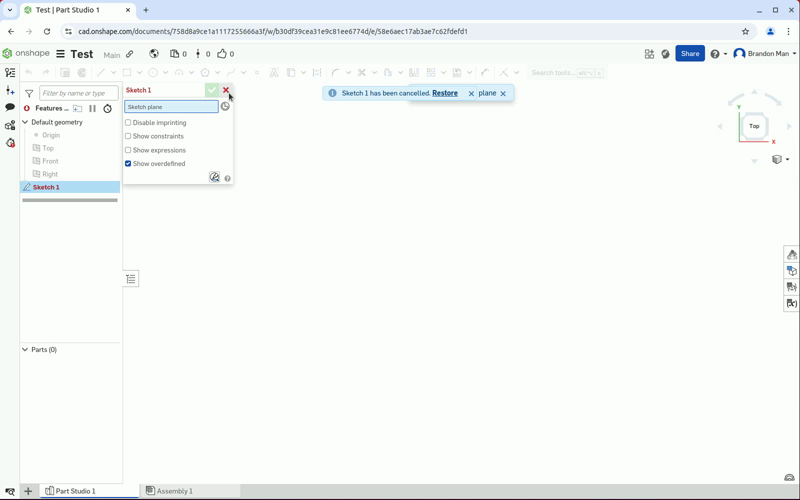
mouse_move(73, 150)
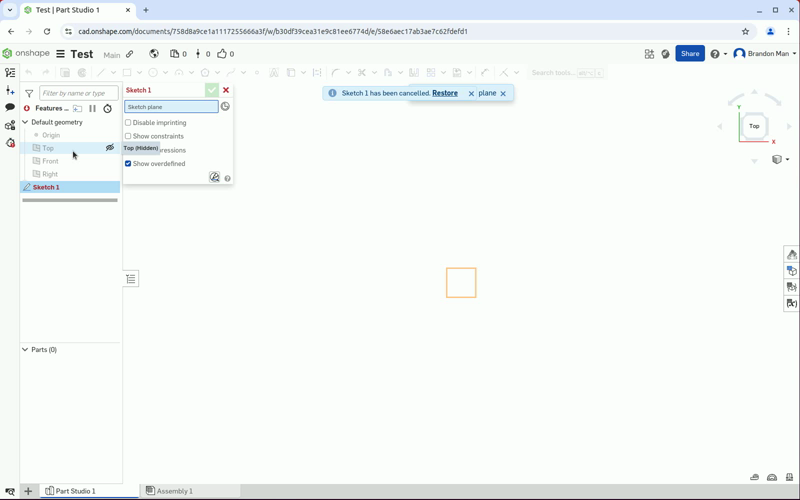
click(73, 150)
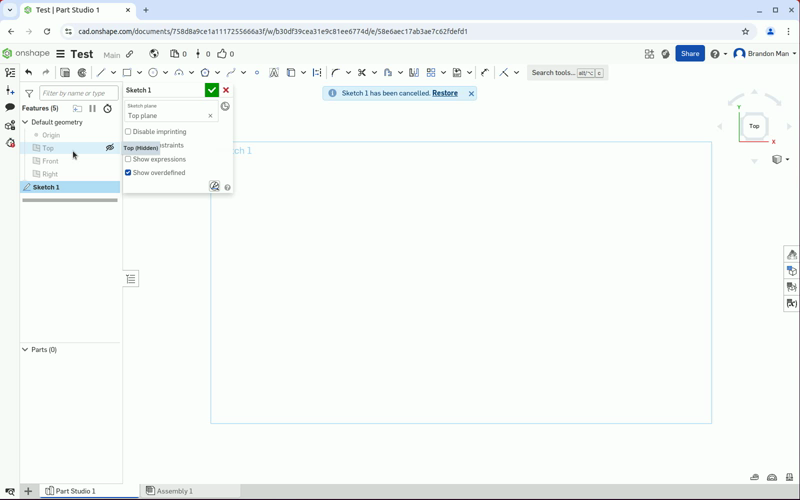
mouse_move(73, 352)
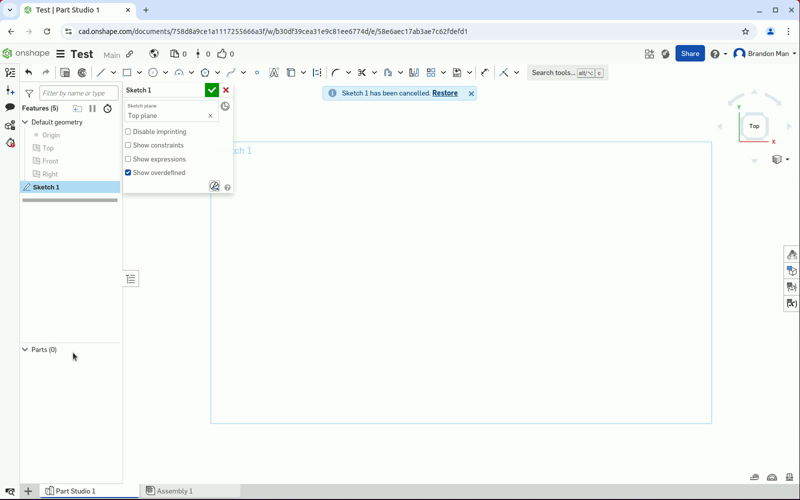
key(y)
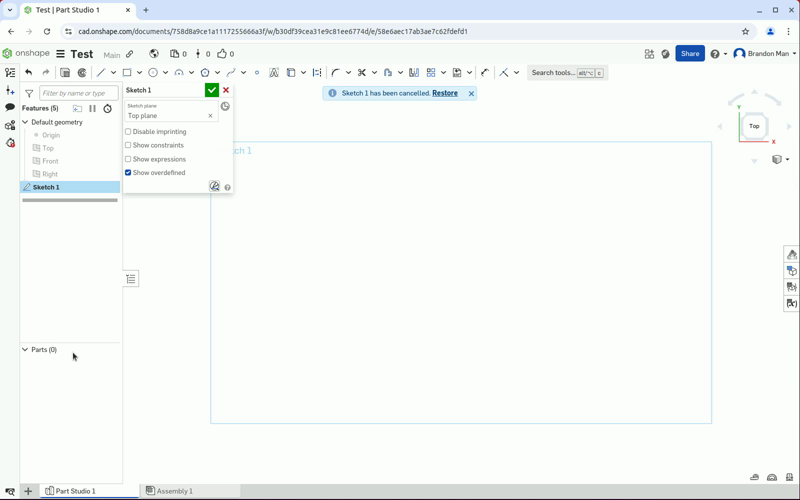
key(c)
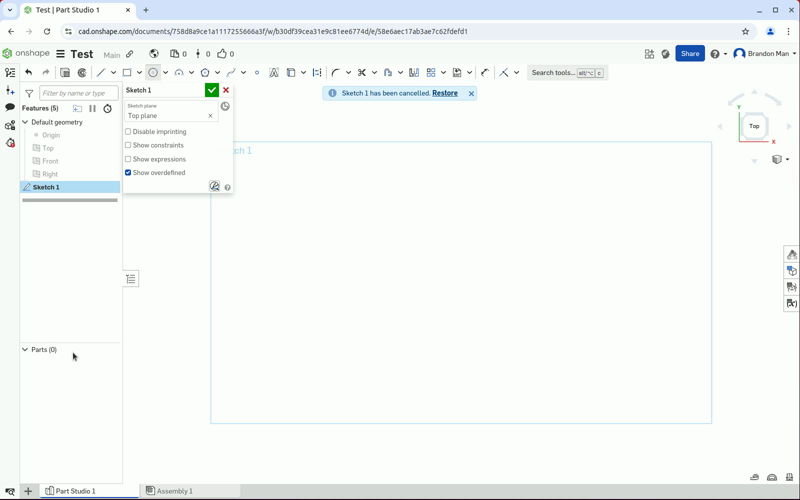
key_down(shift)
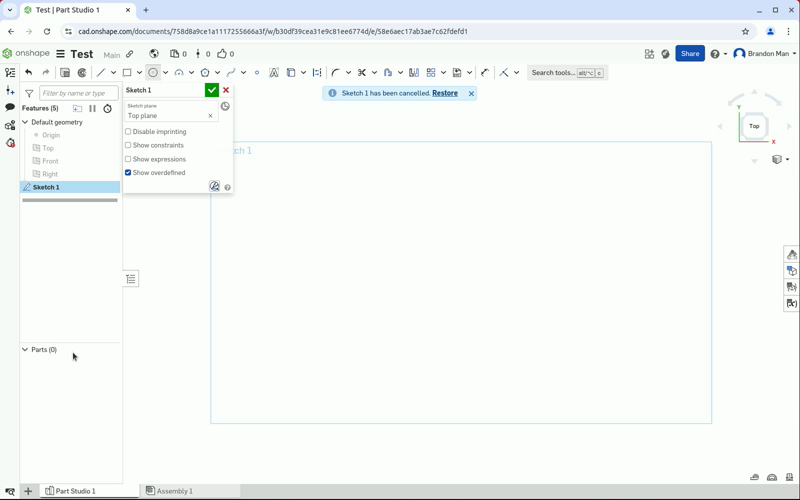
mouse_move(460, 282)
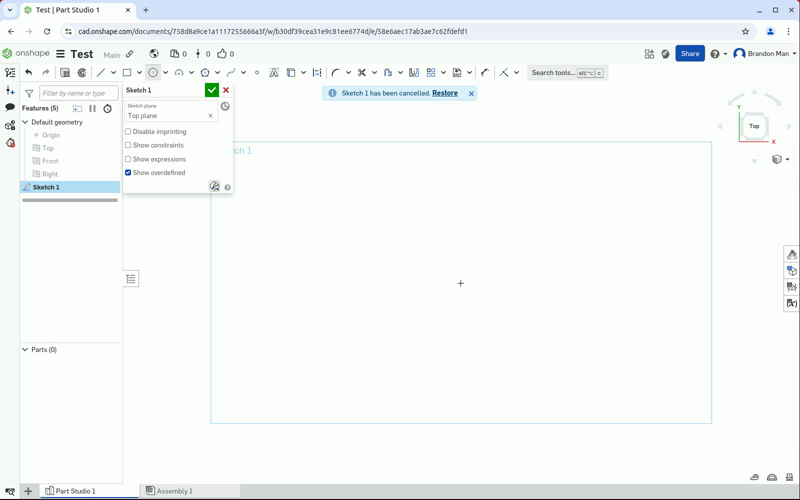
click(460, 282)
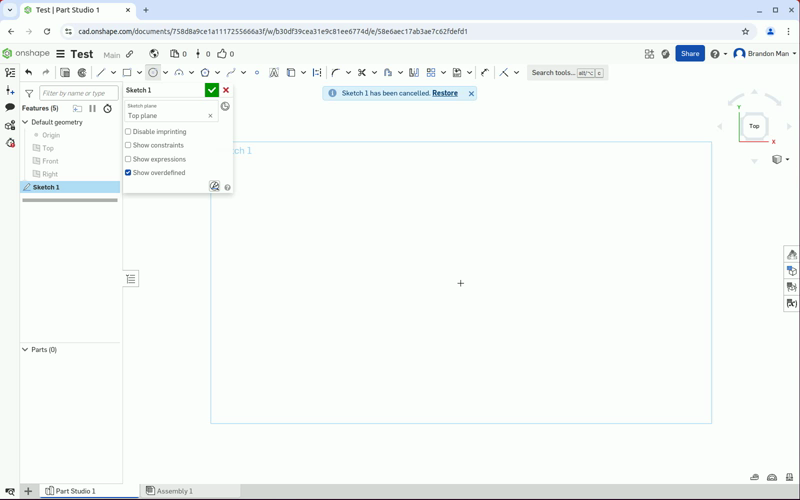
key_up(shift)
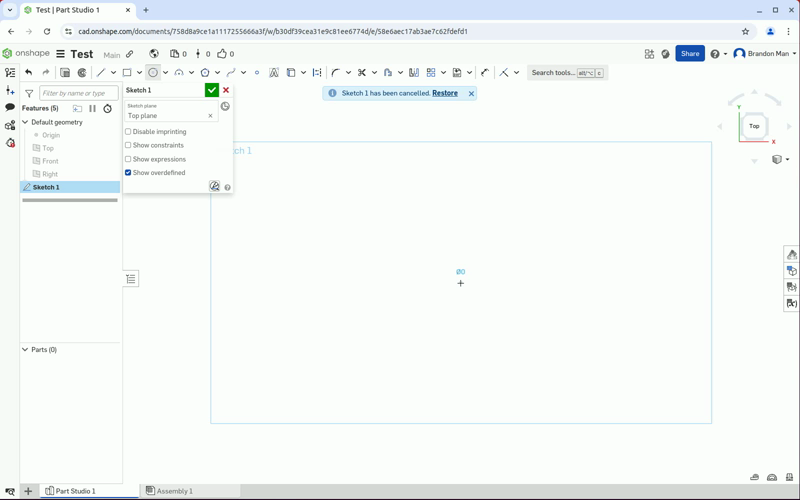
mouse_move(528, 282)
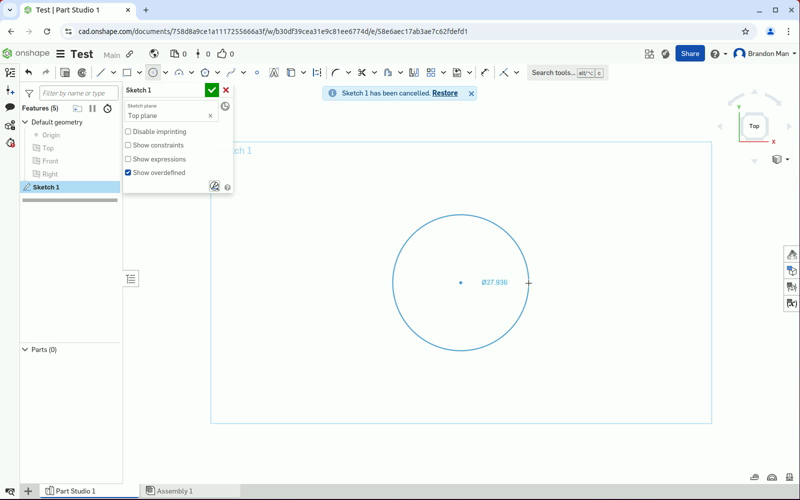
click(528, 282)
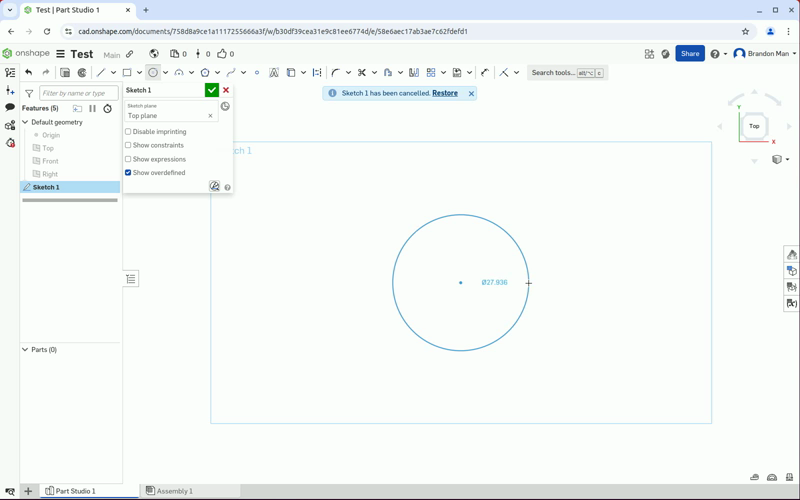
key(esc)
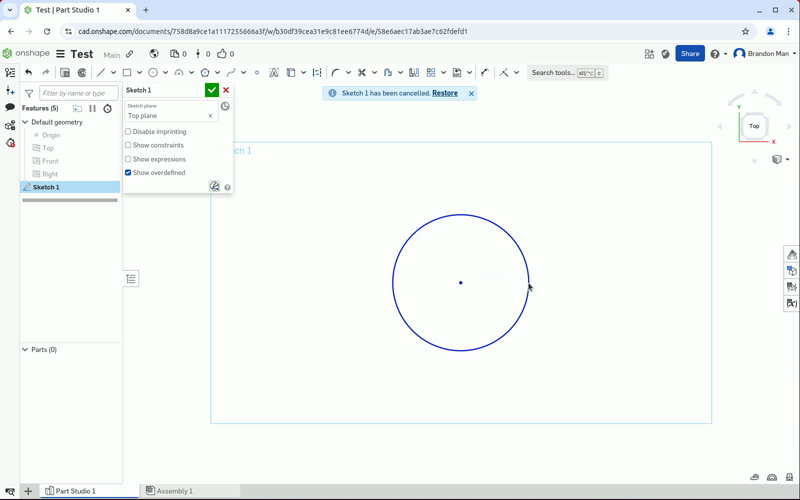
key(c)
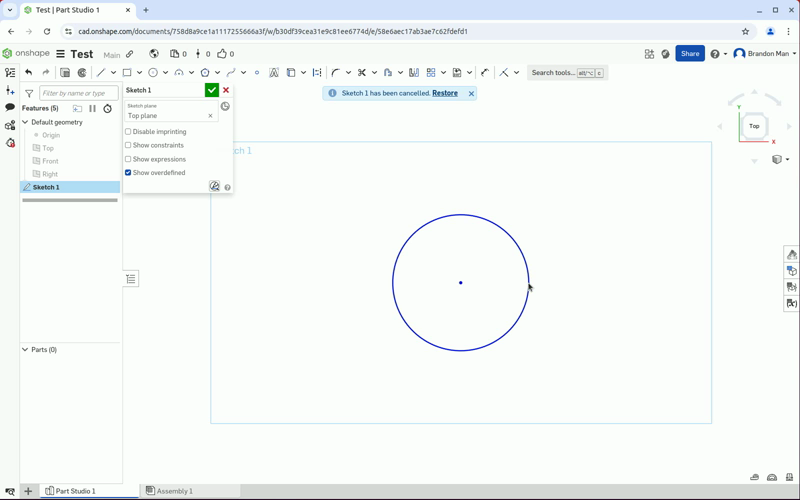
key_down(shift)
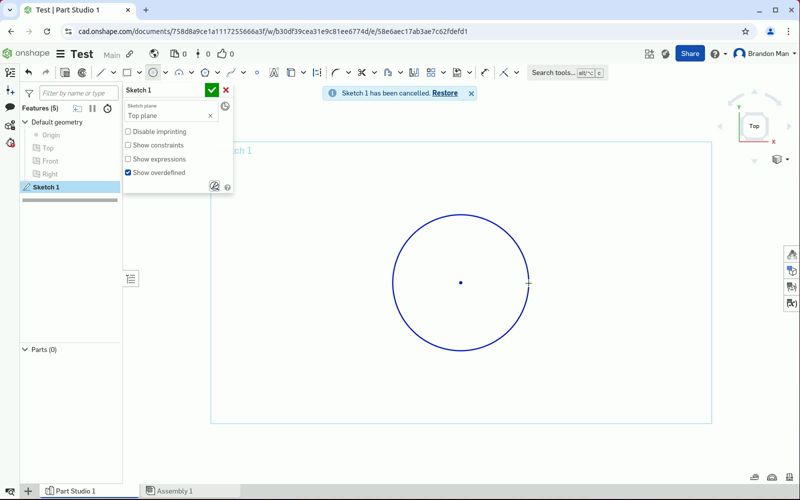
mouse_move(460, 282)
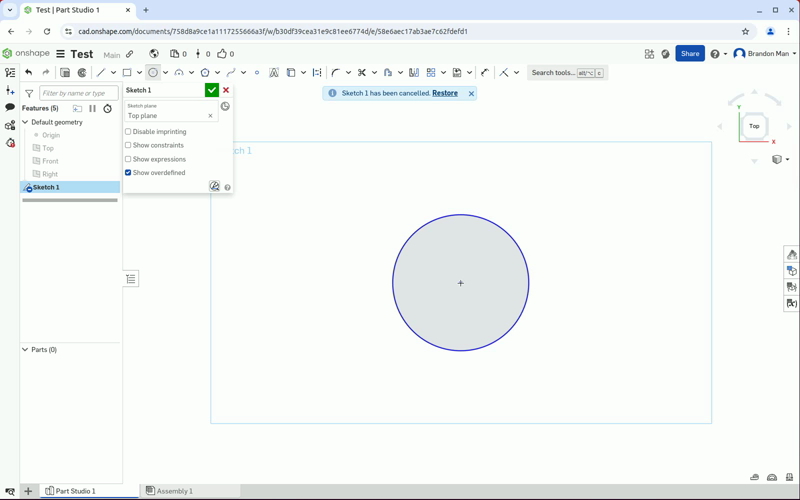
click(460, 282)
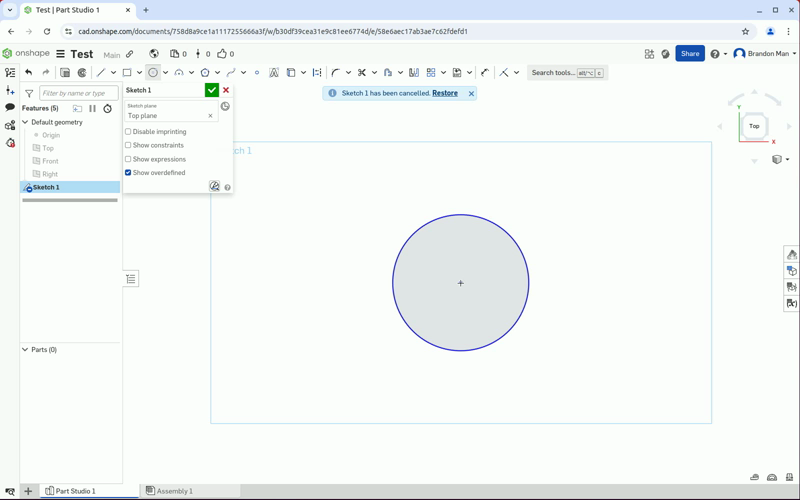
key_up(shift)
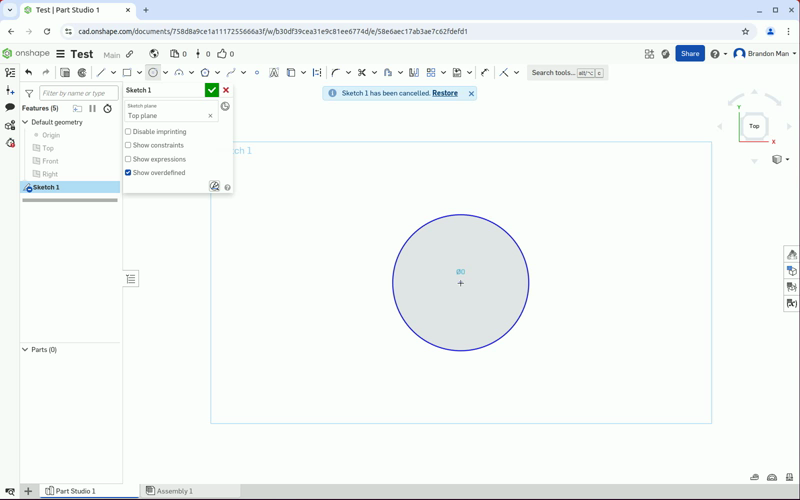
mouse_move(510, 282)
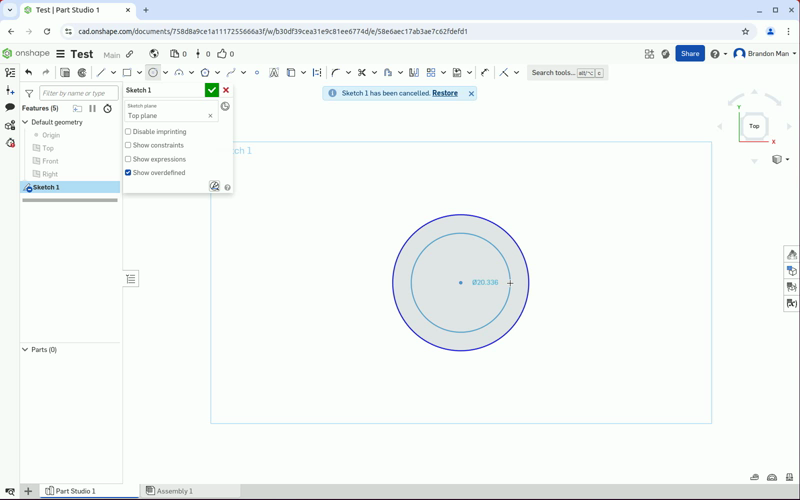
click(510, 282)
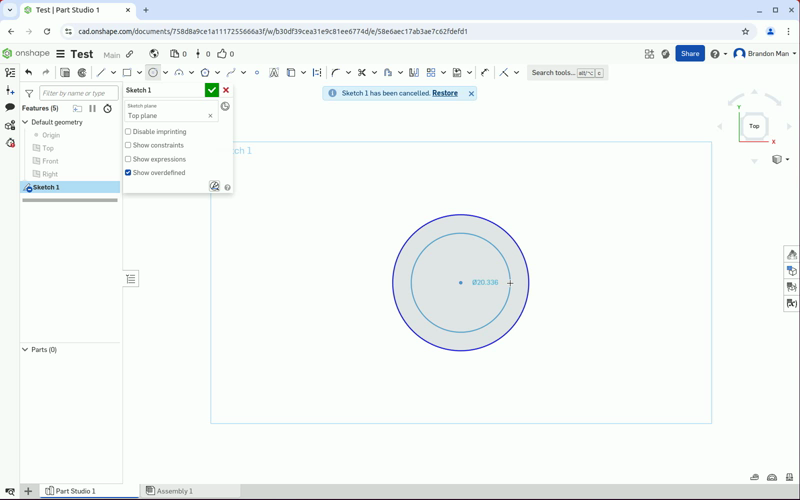
key(esc)
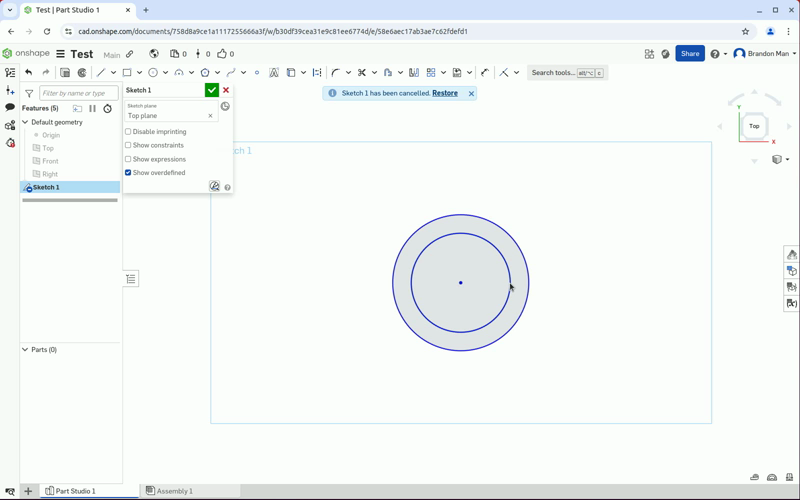
mouse_move(515, 309)
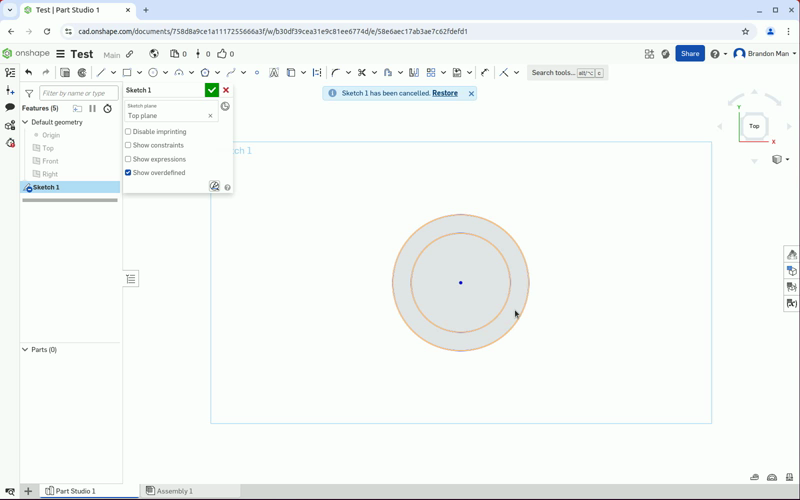
click(515, 309)
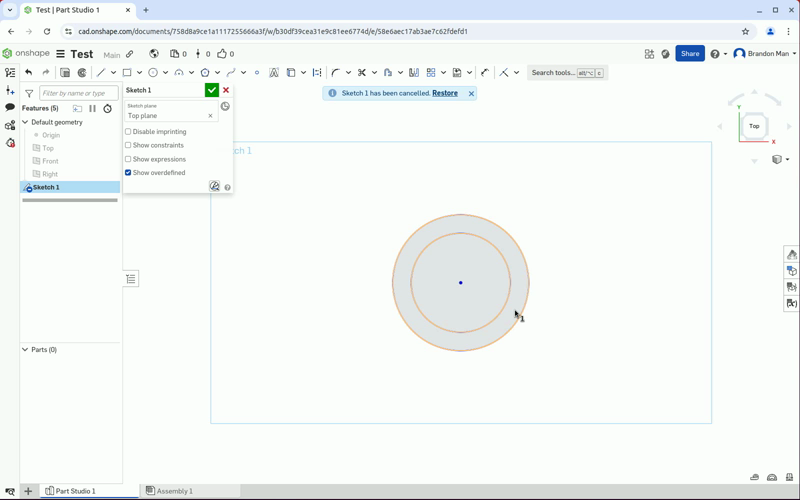
mouse_move(73, 352)
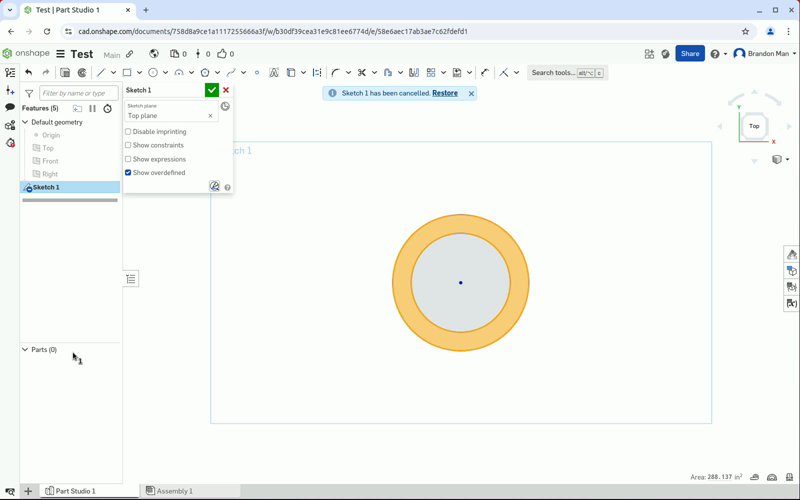
key(shift+y)
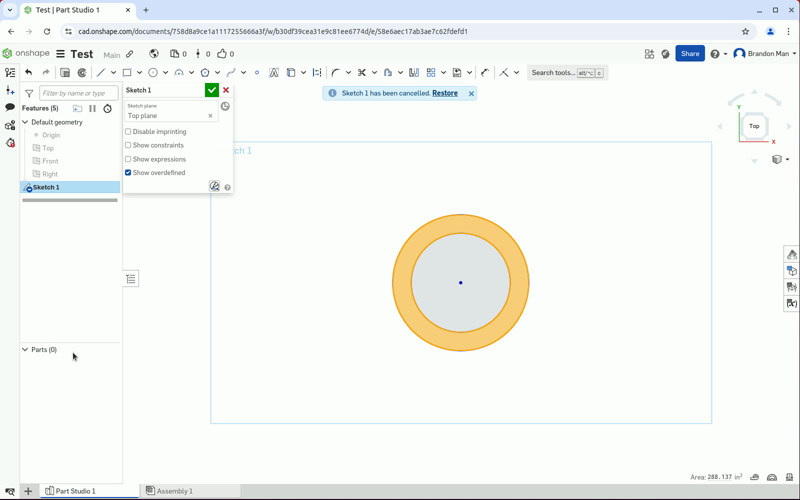
key(shift+e)
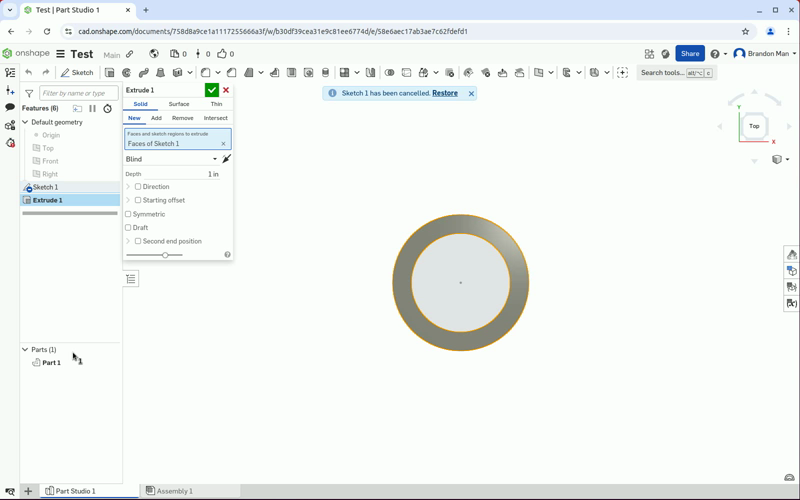
mouse_move(143, 106)
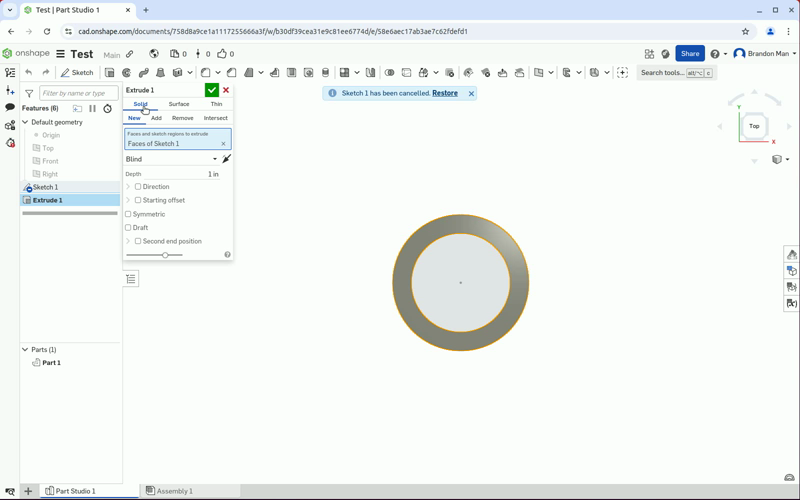
click(143, 106)
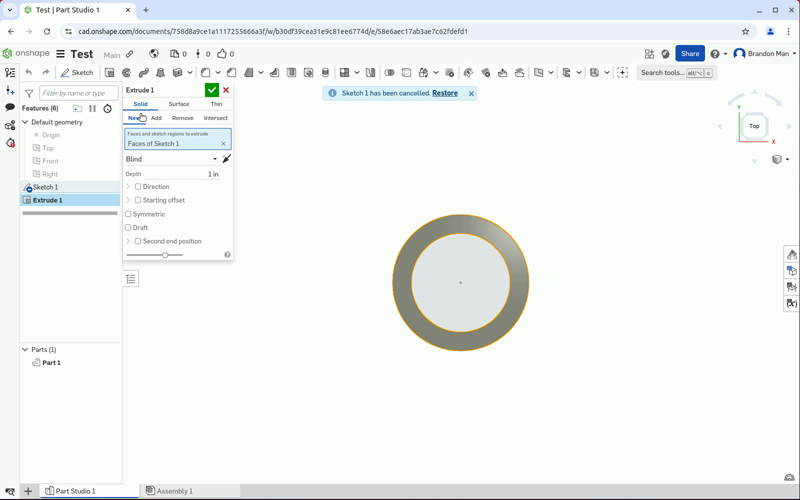
mouse_move(137, 120)
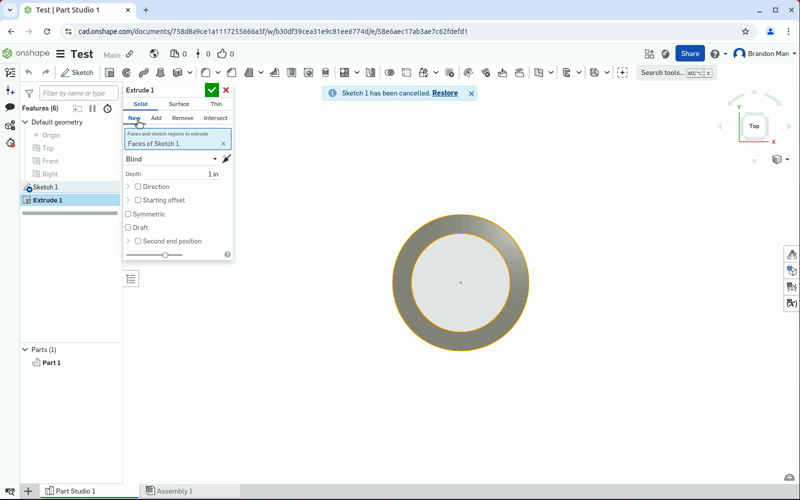
click(137, 120)
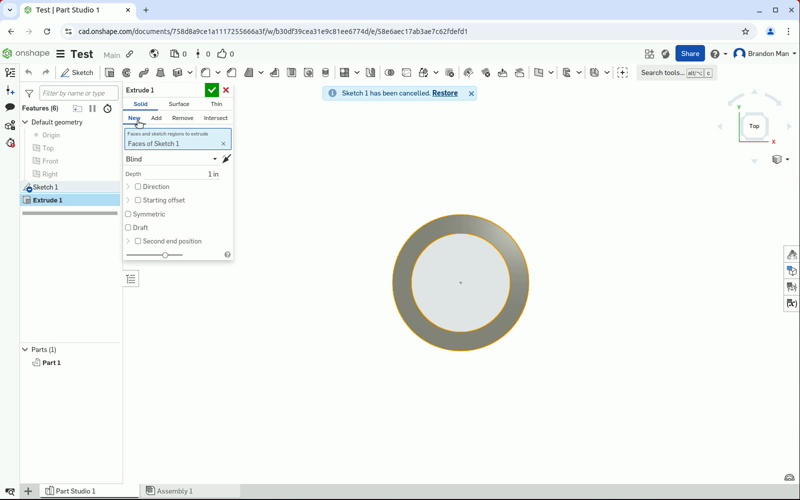
key(tab, 4)
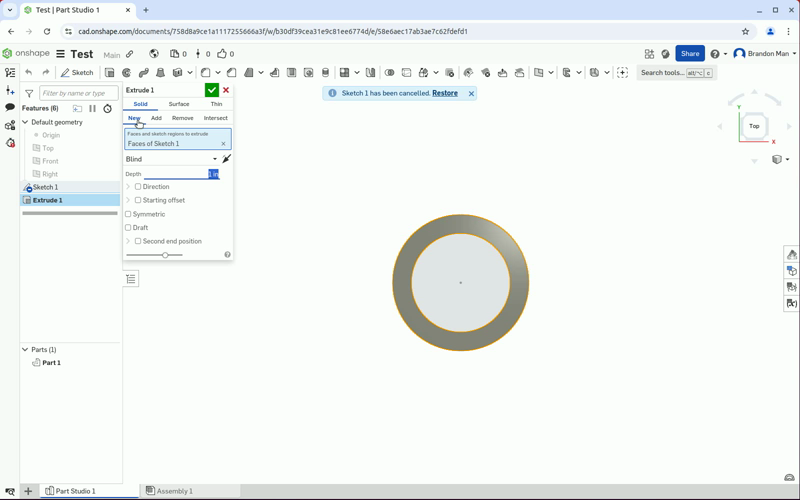
text(6.981)
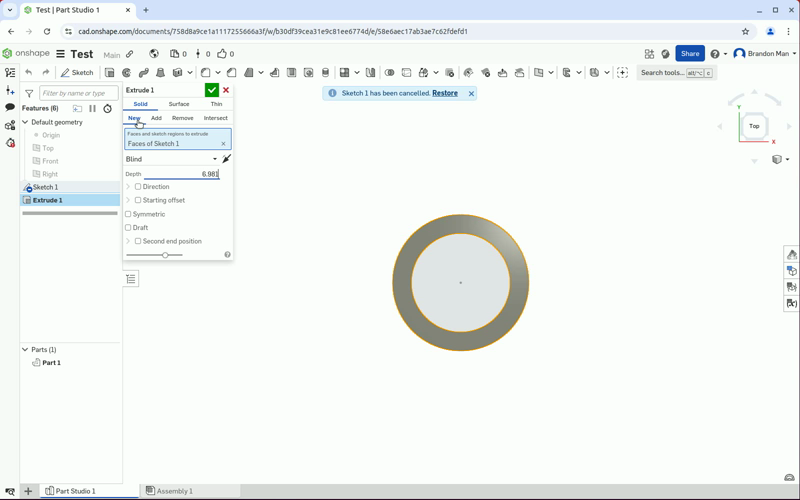
key(enter)
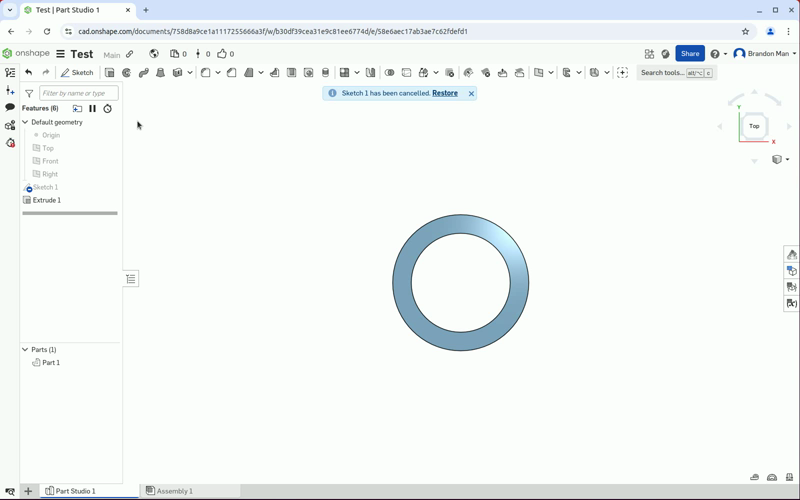
key(shift+h)
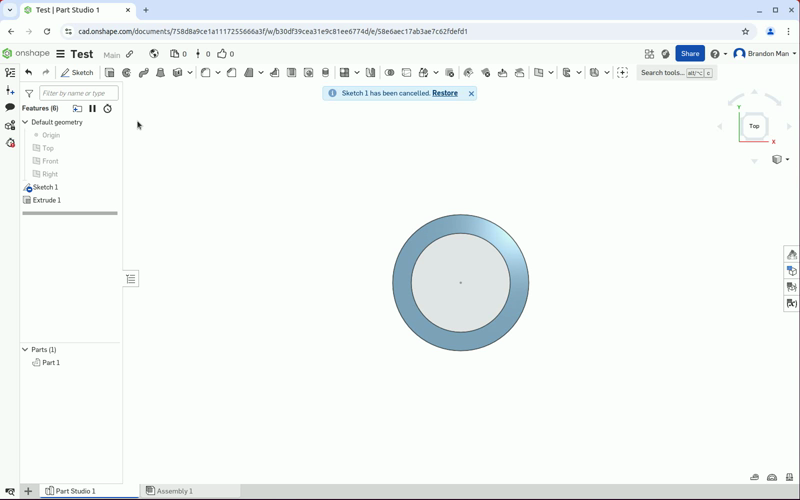
key(shift+h)
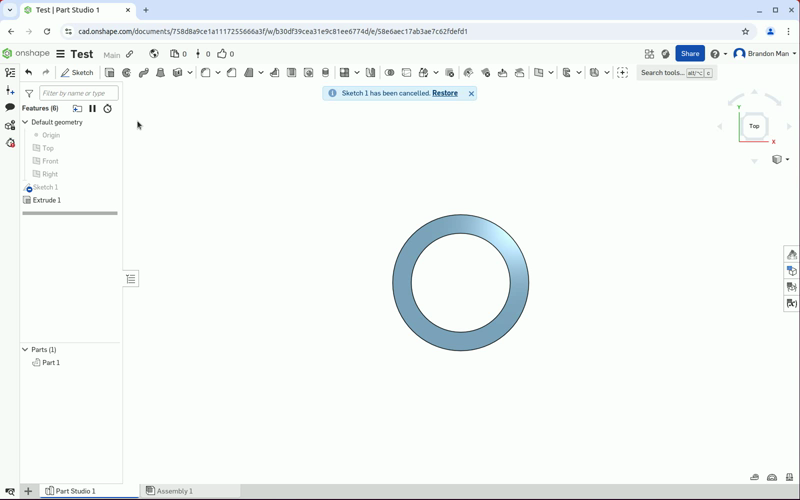
mouse_move(73, 189)
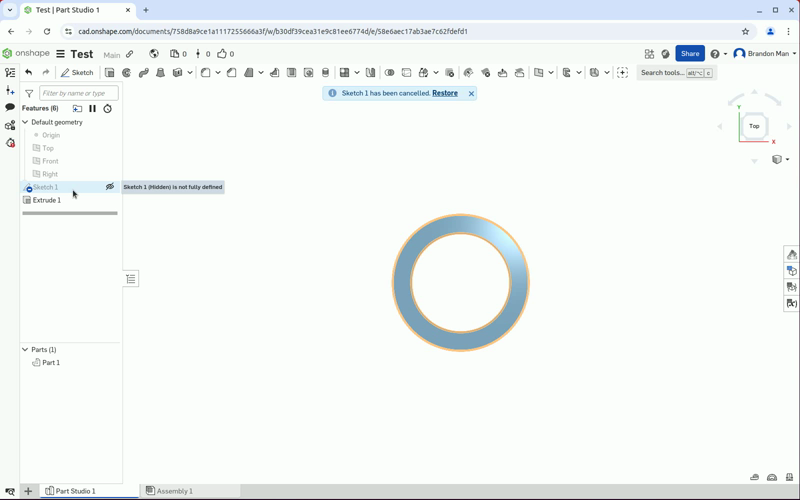
click(73, 189)
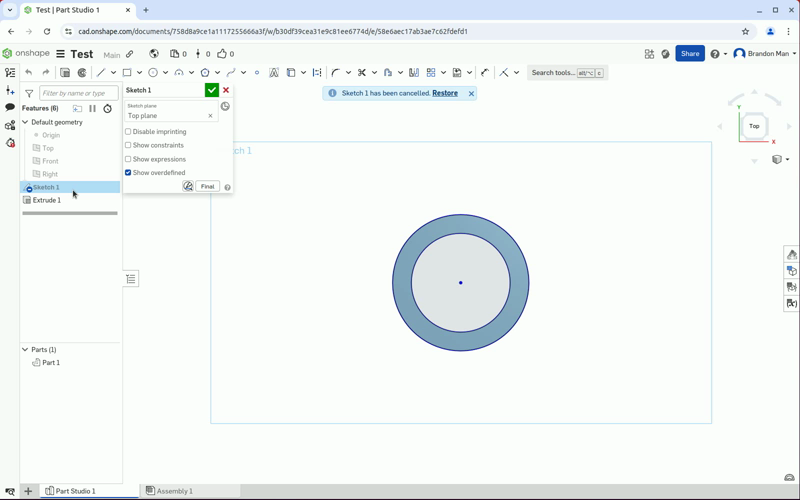
mouse_move(229, 92)
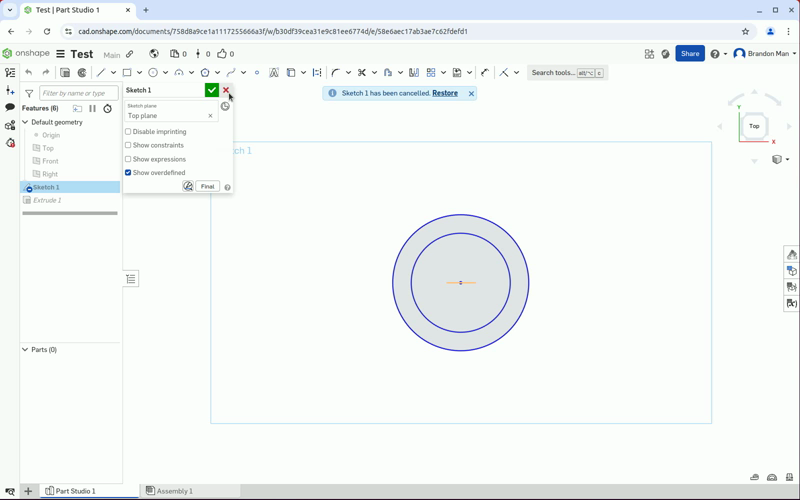
click(229, 92)
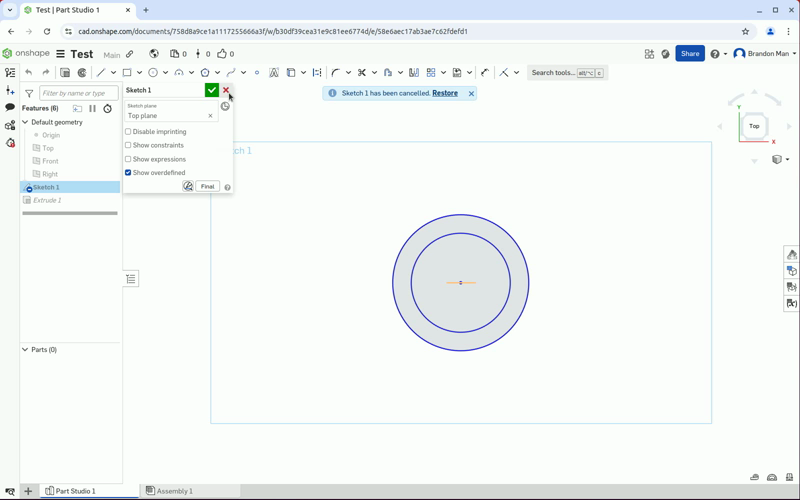
key(shift+s)
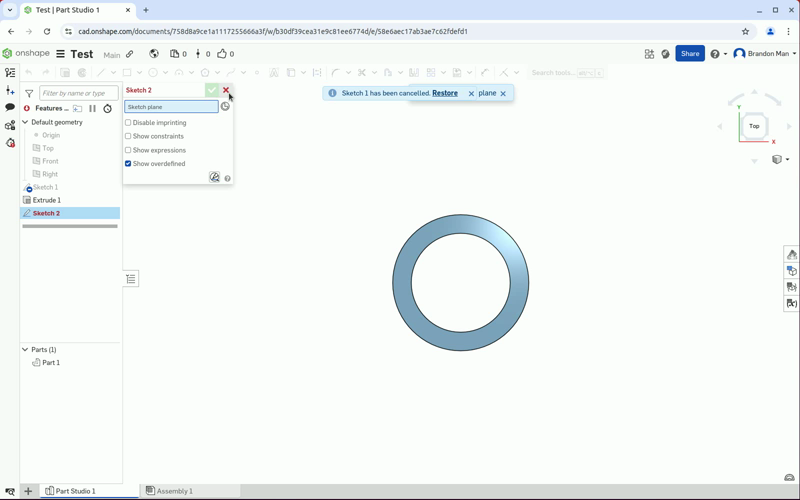
mouse_move(73, 150)
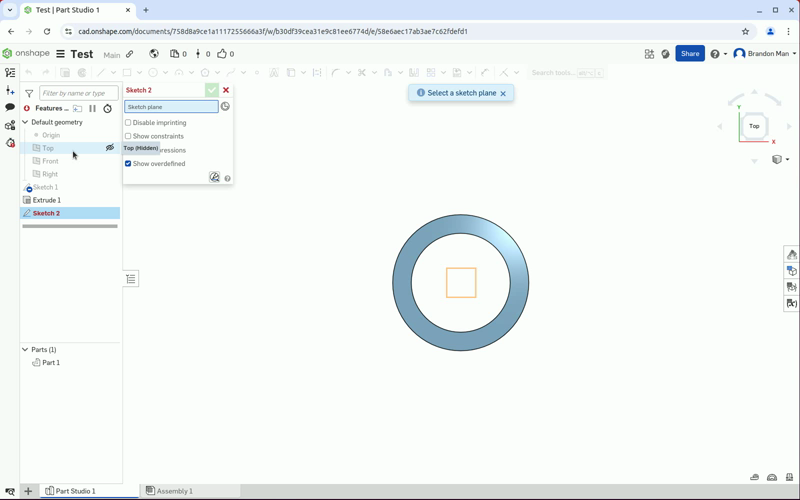
click(73, 150)
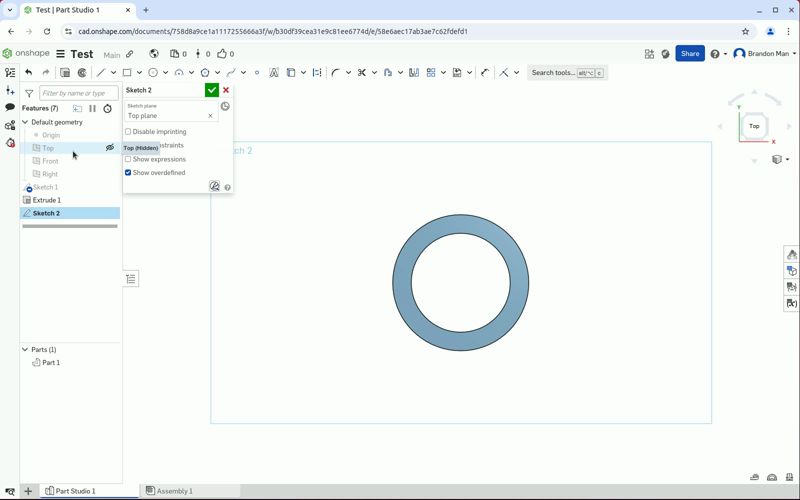
mouse_move(73, 352)
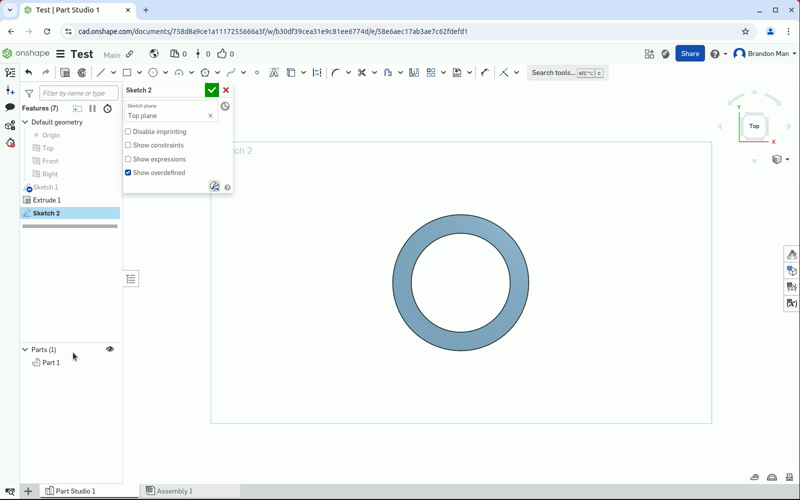
key(y)
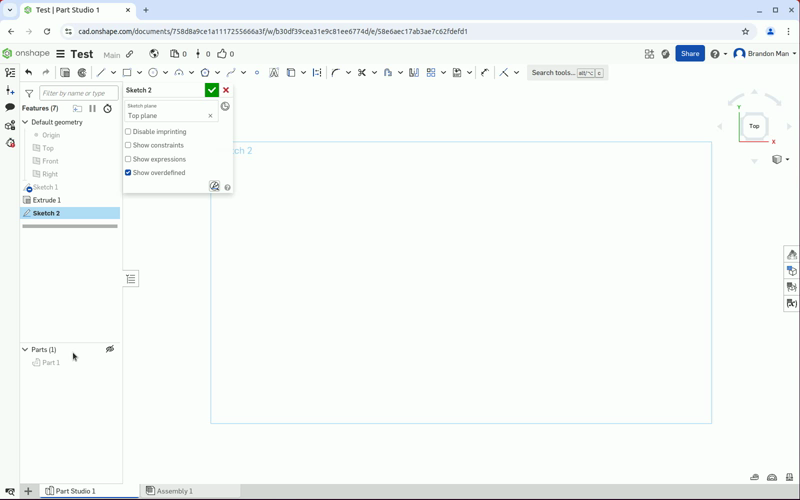
key(c)
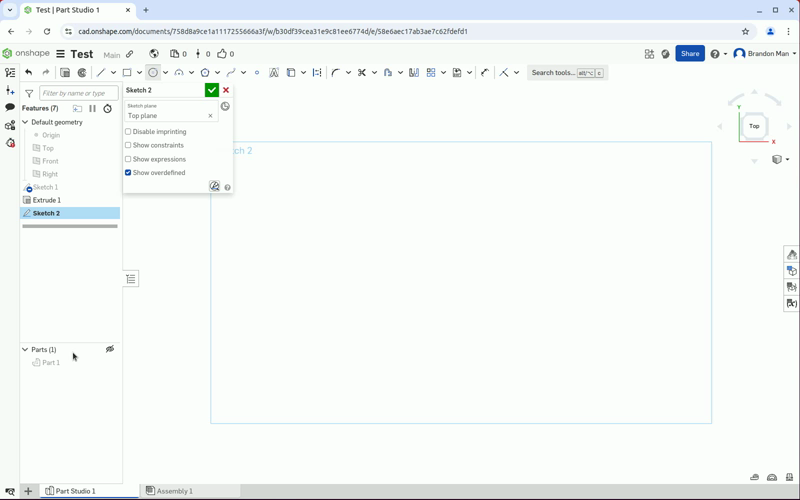
key_down(shift)
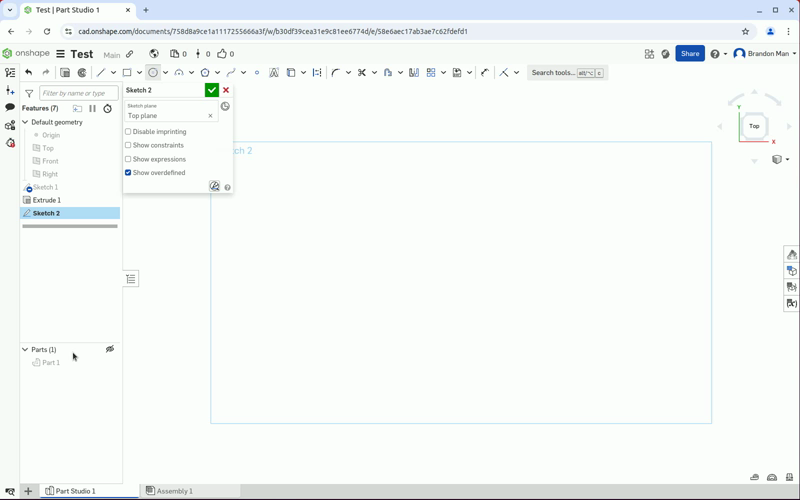
mouse_move(461, 282)
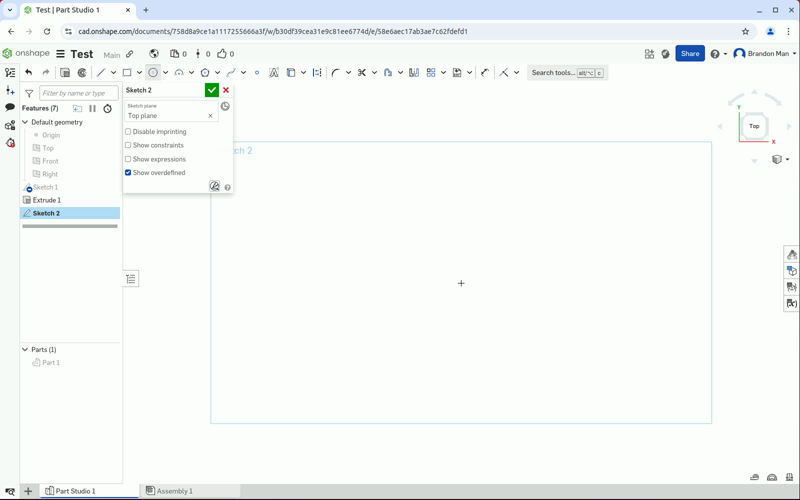
click(461, 282)
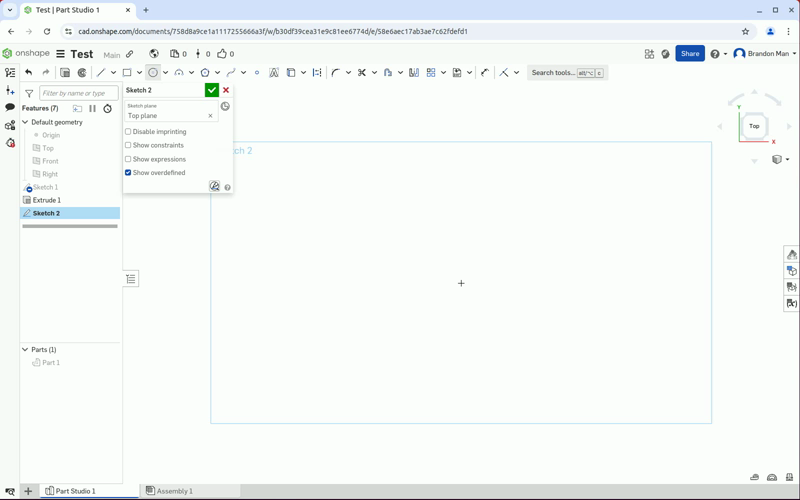
key_up(shift)
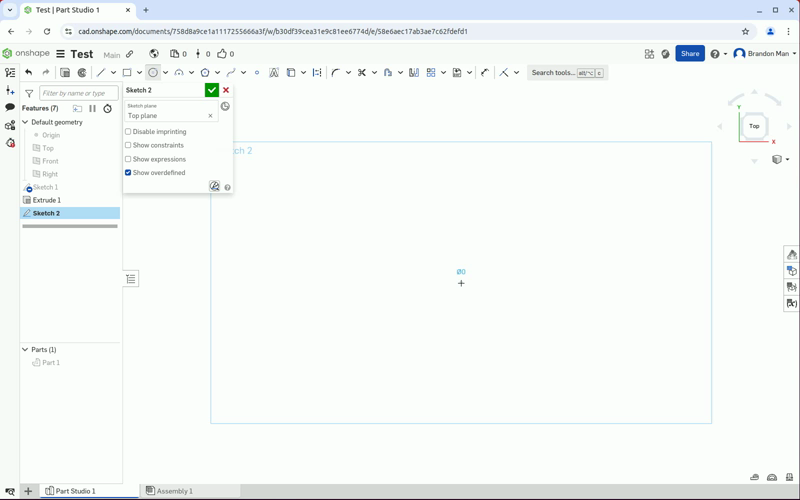
mouse_move(511, 282)
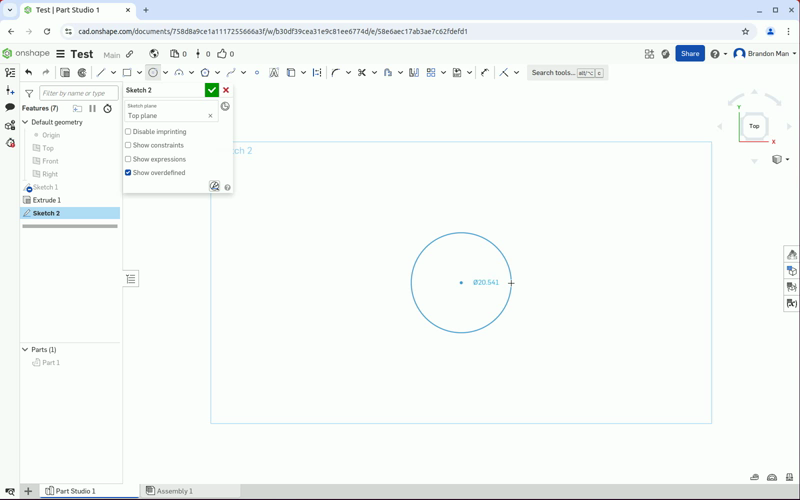
click(511, 282)
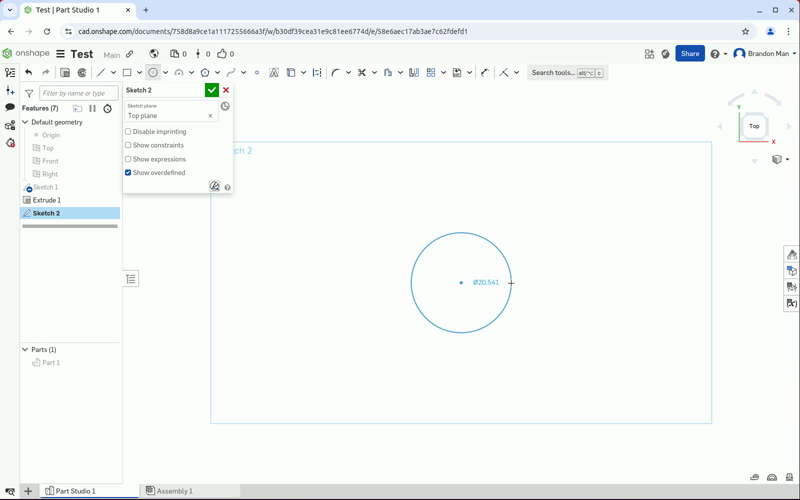
key(esc)
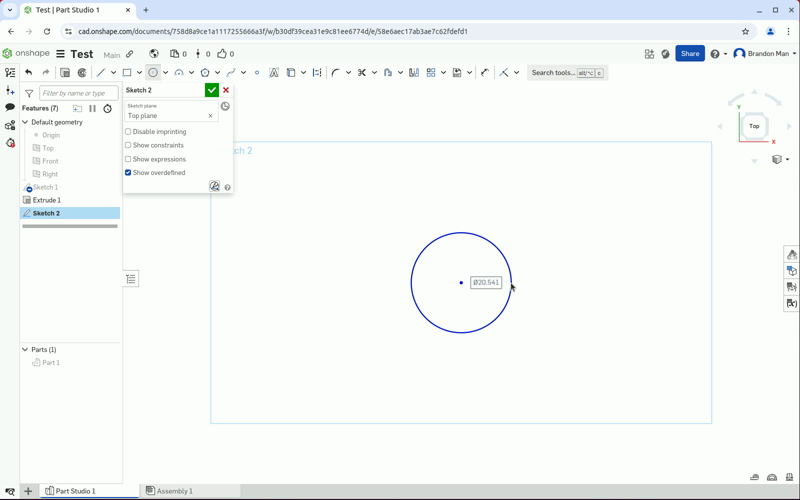
mouse_move(438, 289)
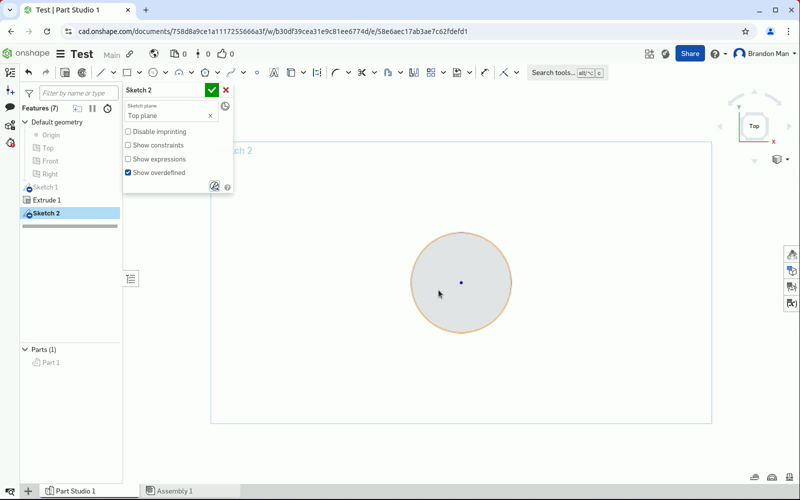
click(438, 289)
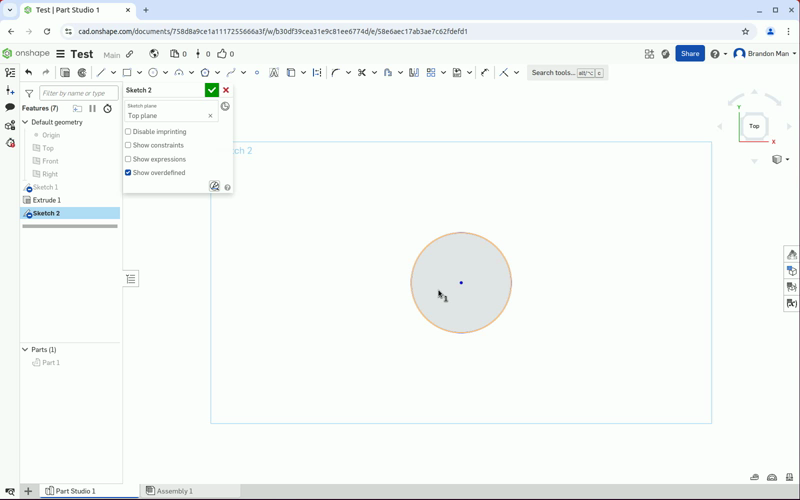
mouse_move(73, 352)
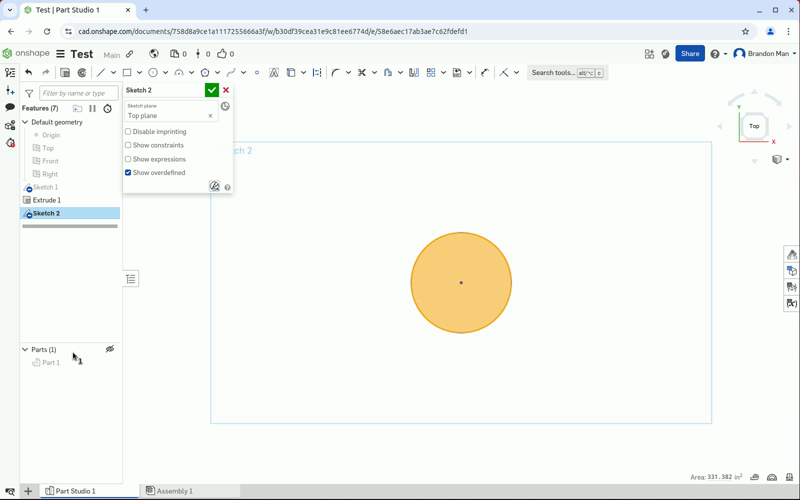
key(shift+y)
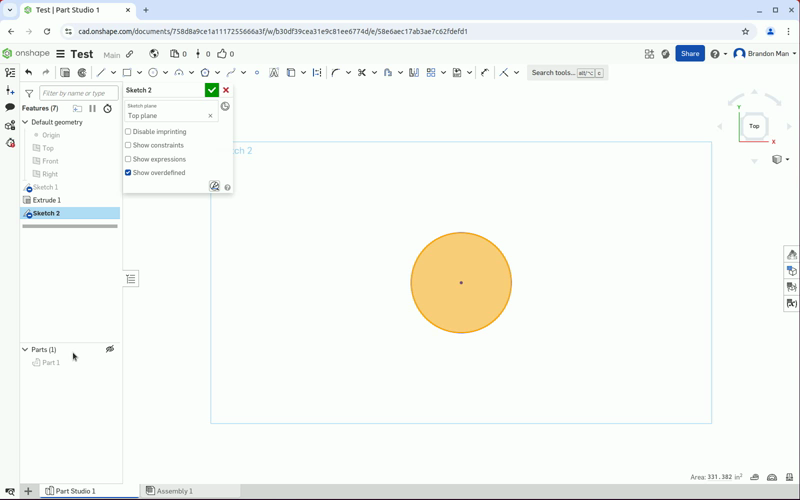
key(shift+e)
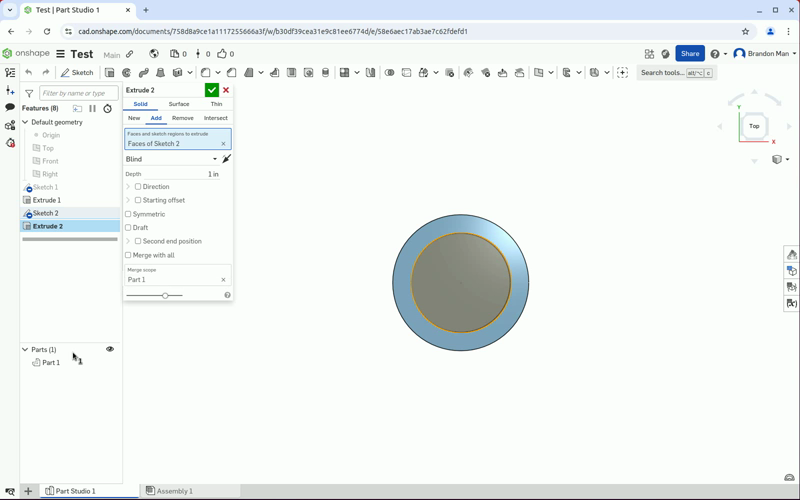
mouse_move(143, 106)
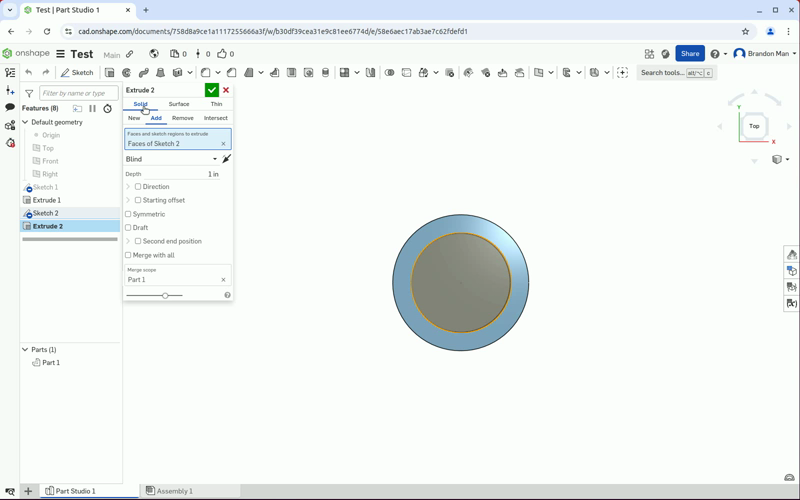
click(143, 106)
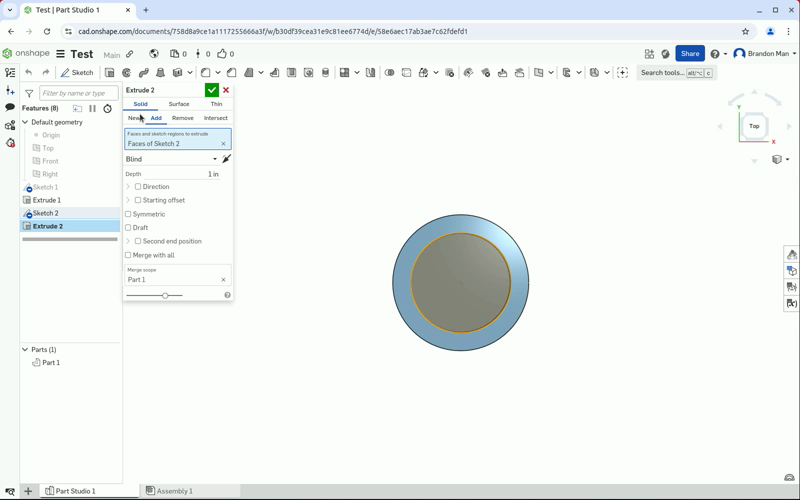
mouse_move(137, 120)
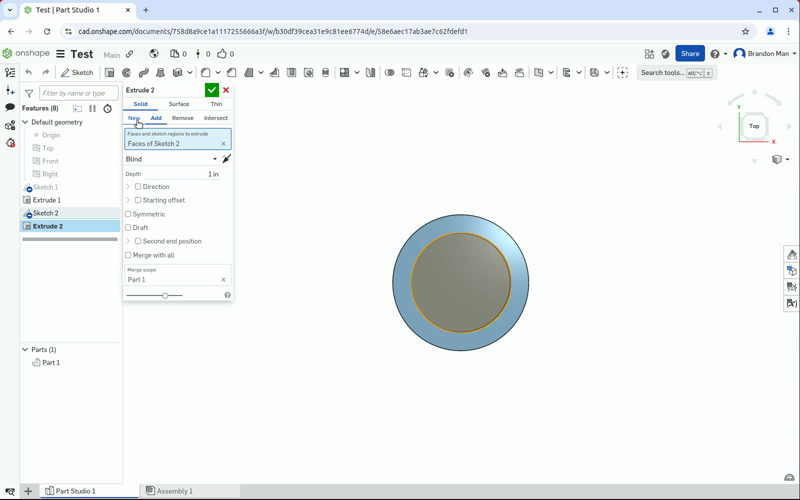
click(137, 120)
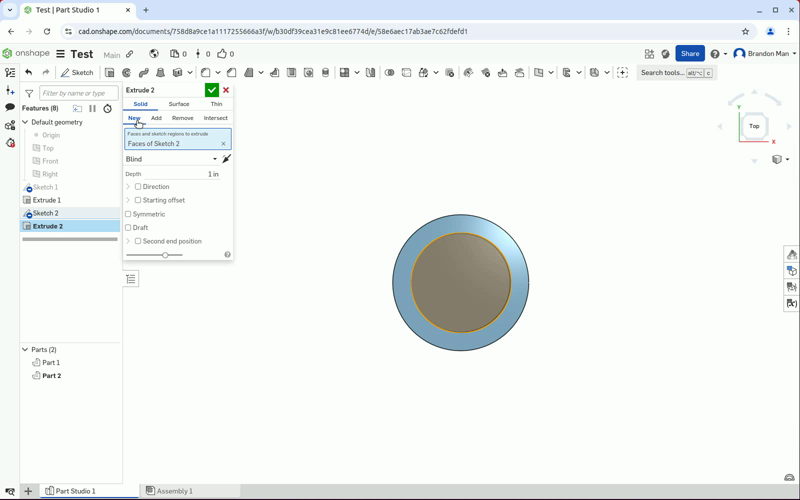
key(tab, 4)
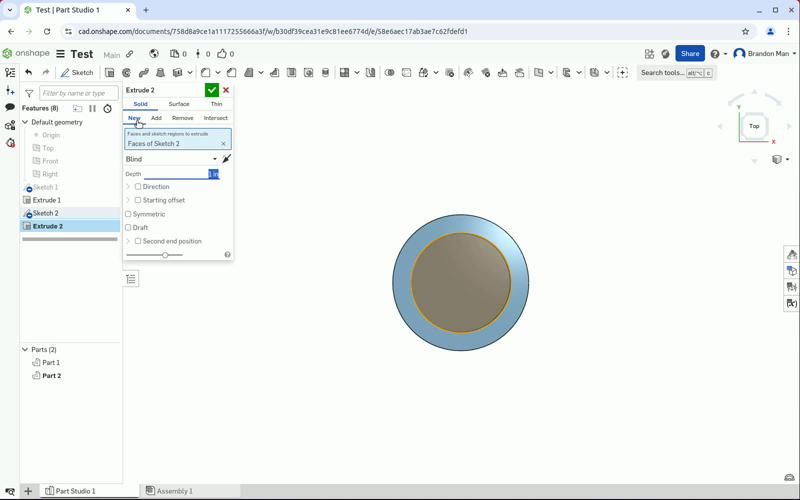
text(6.981)
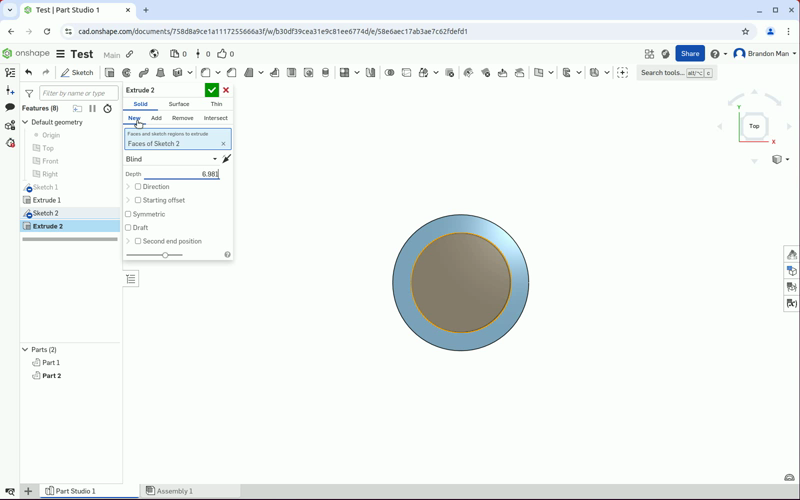
key(enter)
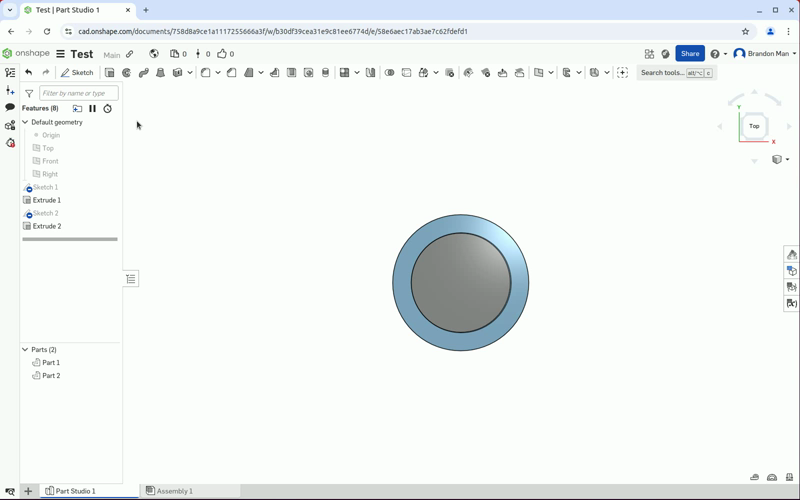
key(shift+h)
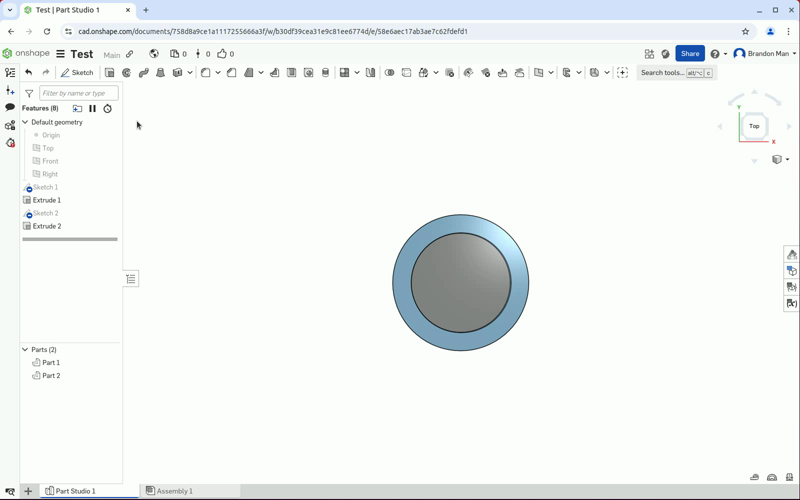
key(shift+h)
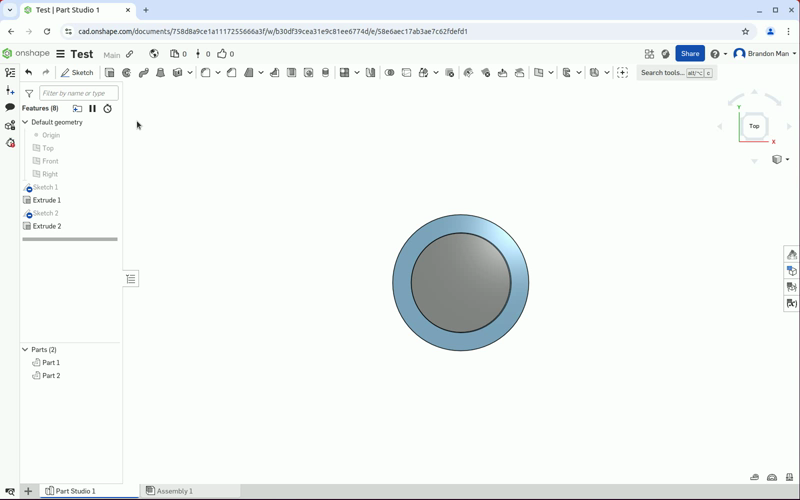
mouse_move(73, 189)
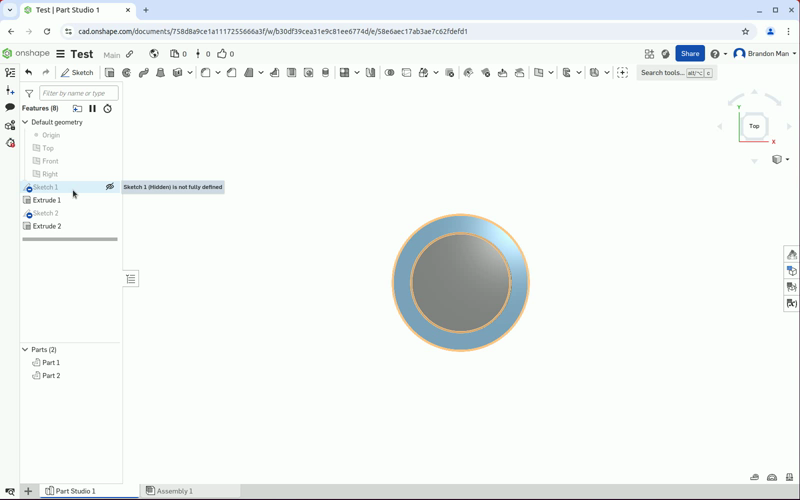
click(73, 189)
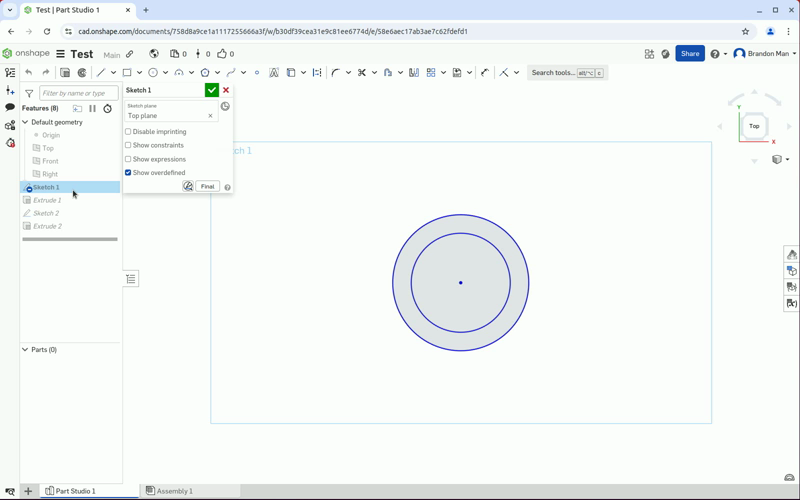
mouse_move(229, 92)
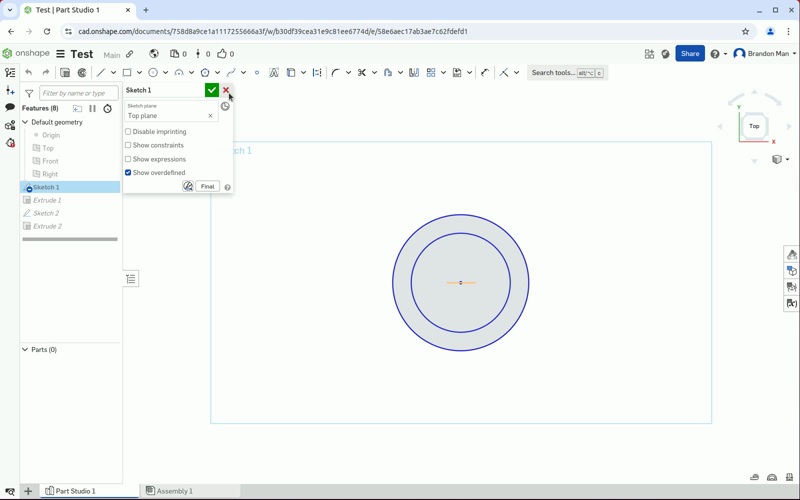
click(229, 92)
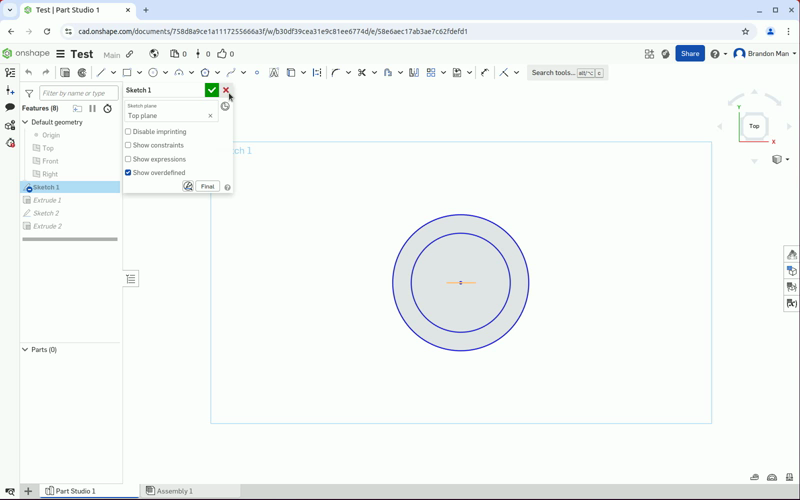
key(shift+s)
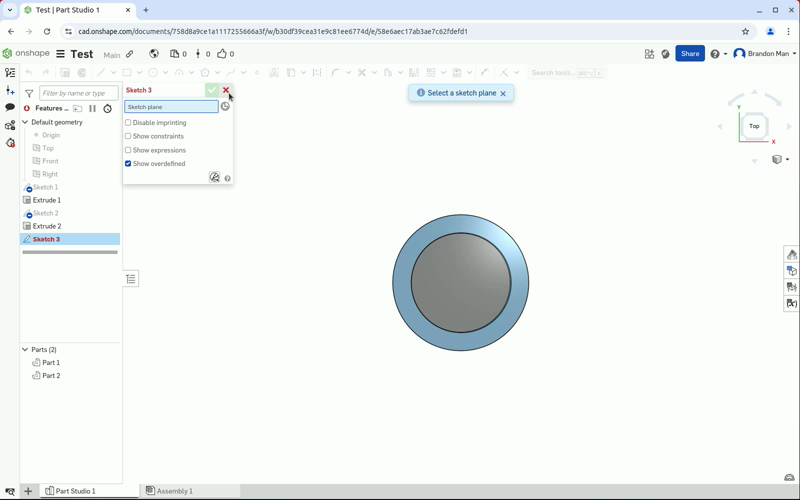
mouse_move(73, 150)
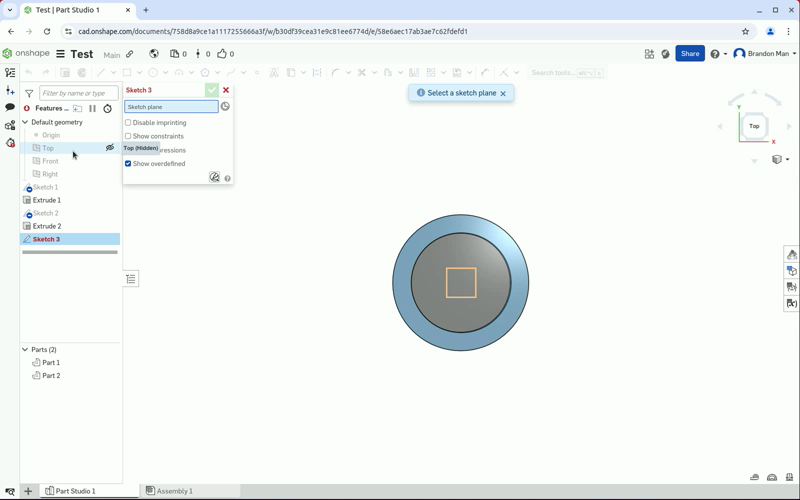
click(73, 150)
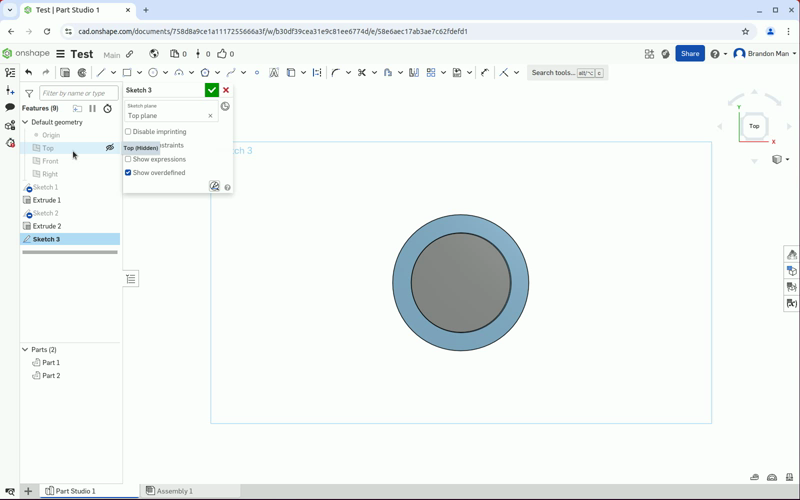
mouse_move(73, 352)
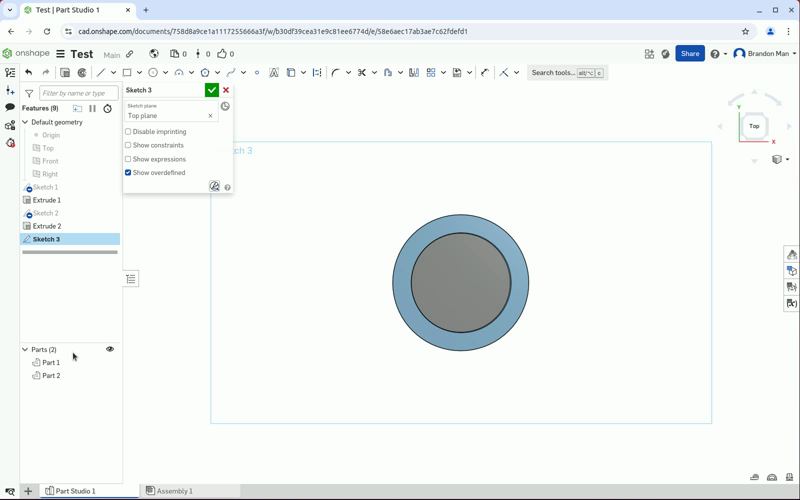
key(y)
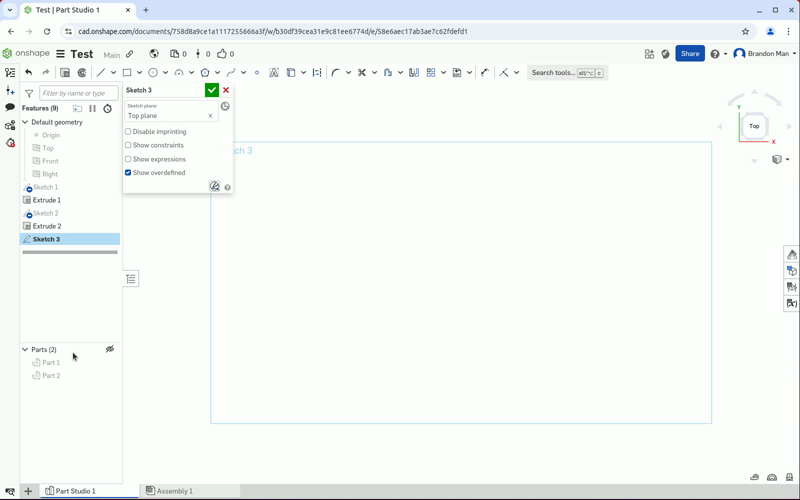
key(c)
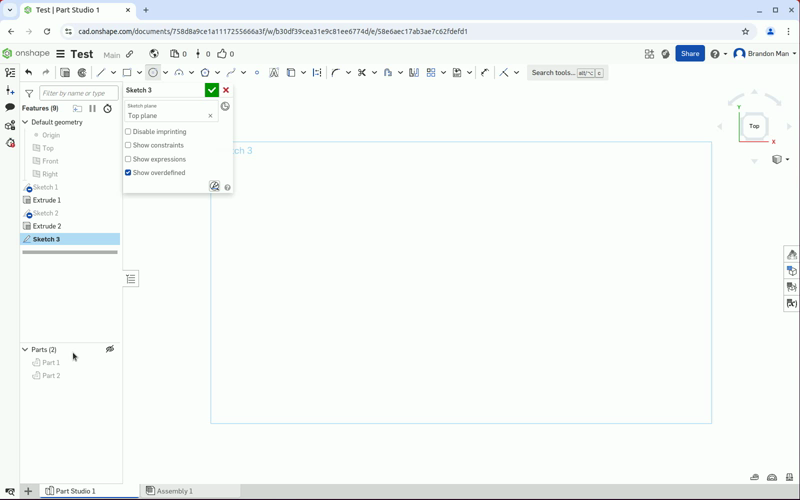
key_down(shift)
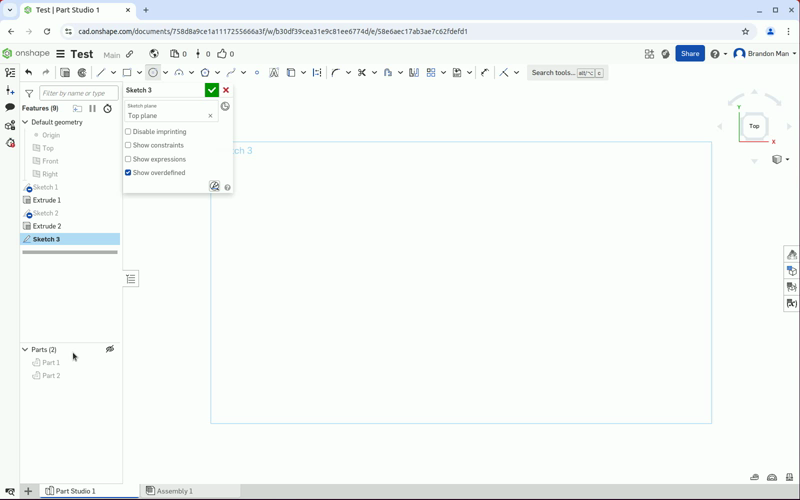
mouse_move(461, 282)
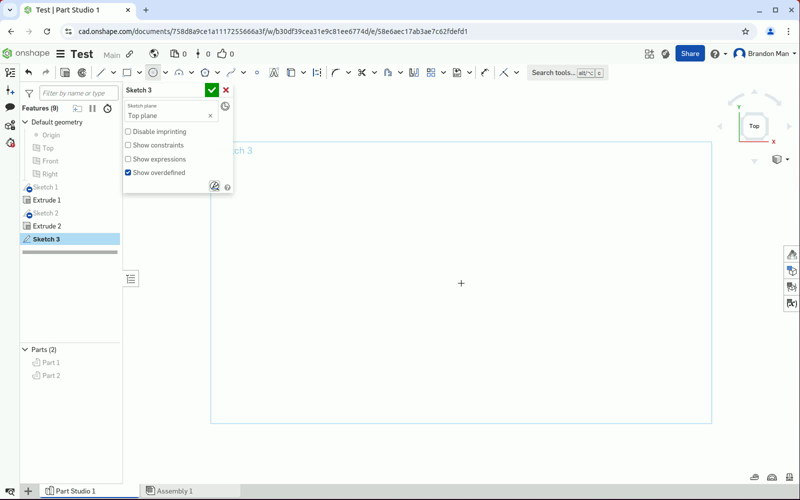
click(461, 282)
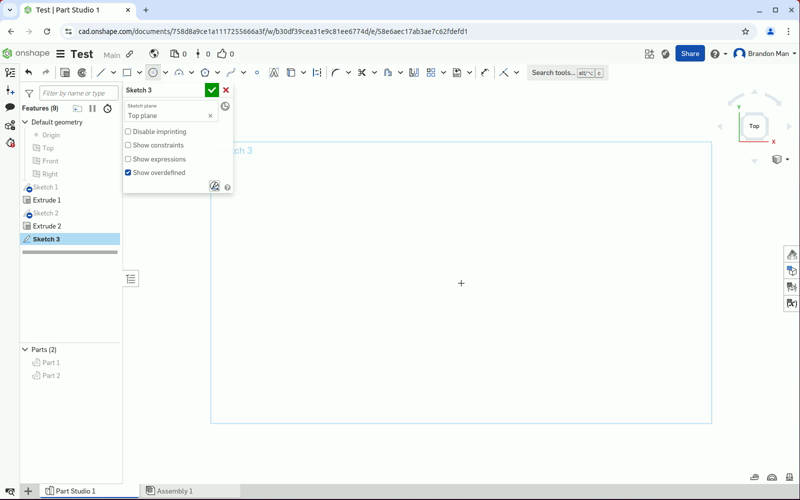
key_up(shift)
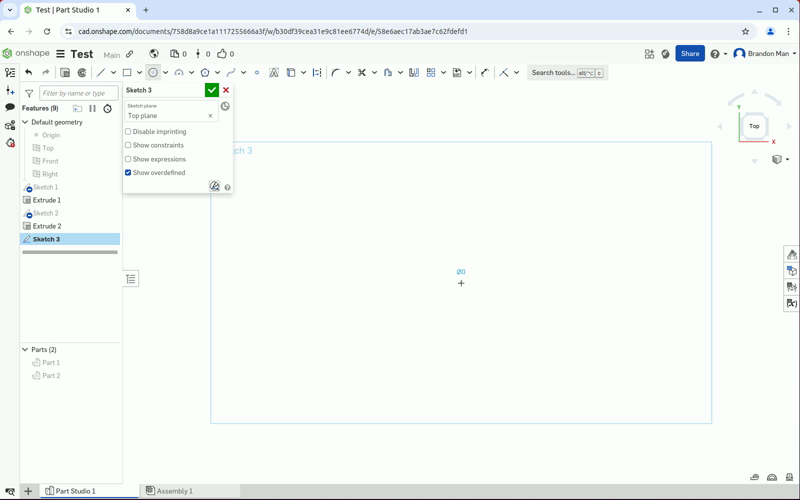
mouse_move(511, 282)
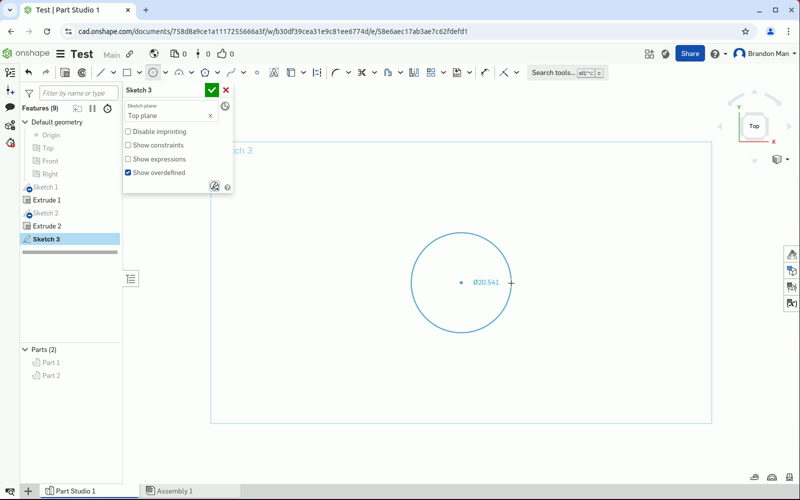
click(511, 282)
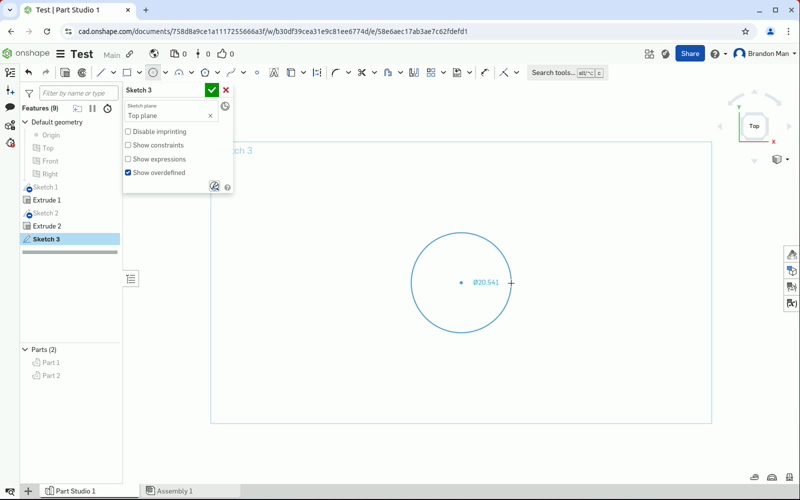
key(esc)
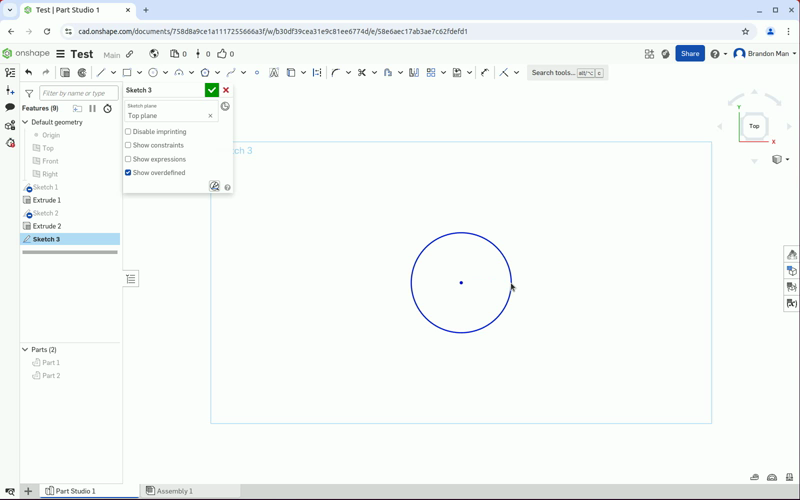
mouse_move(460, 321)
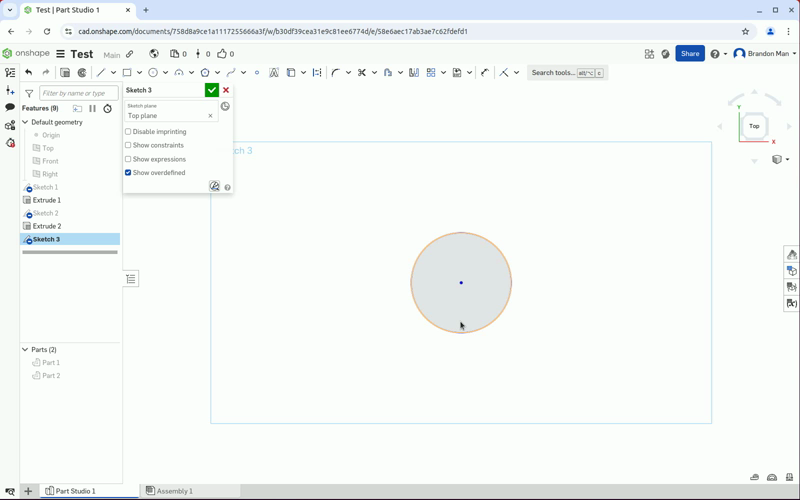
click(460, 321)
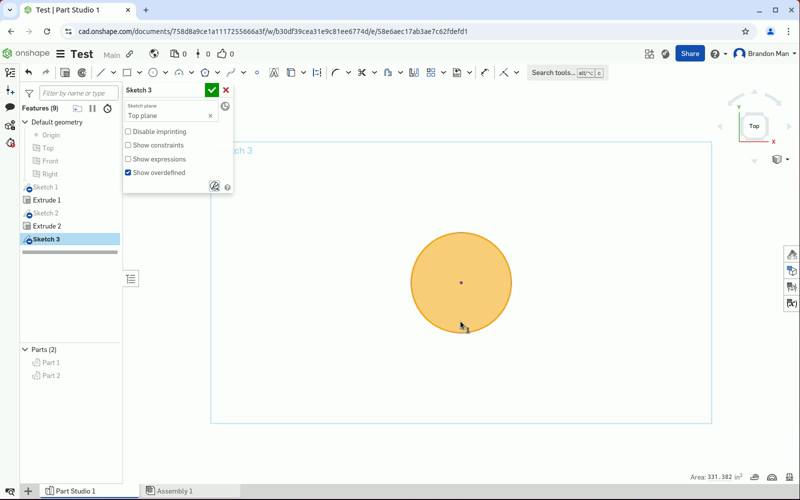
mouse_move(73, 352)
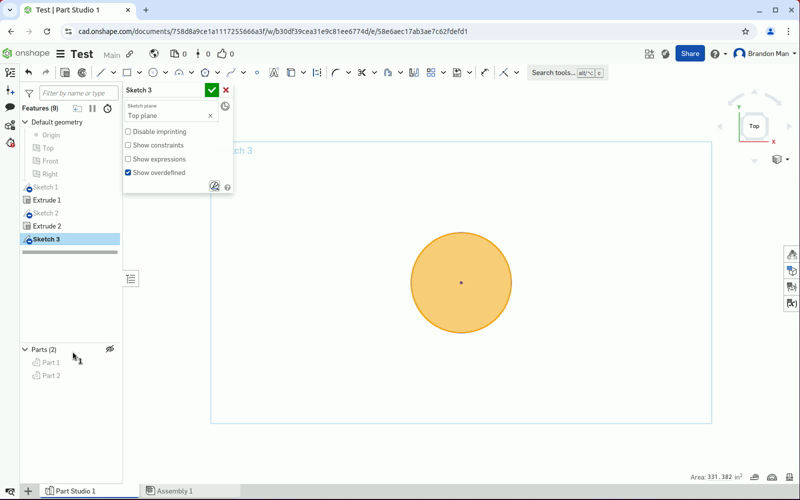
key(shift+y)
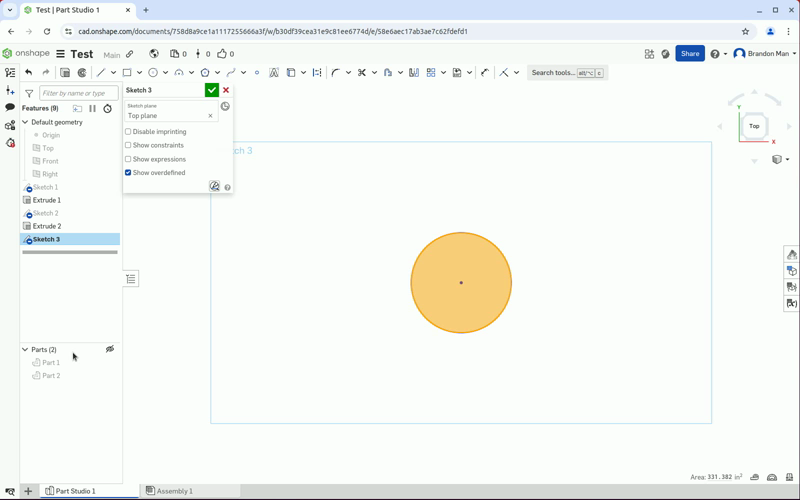
key(shift+e)
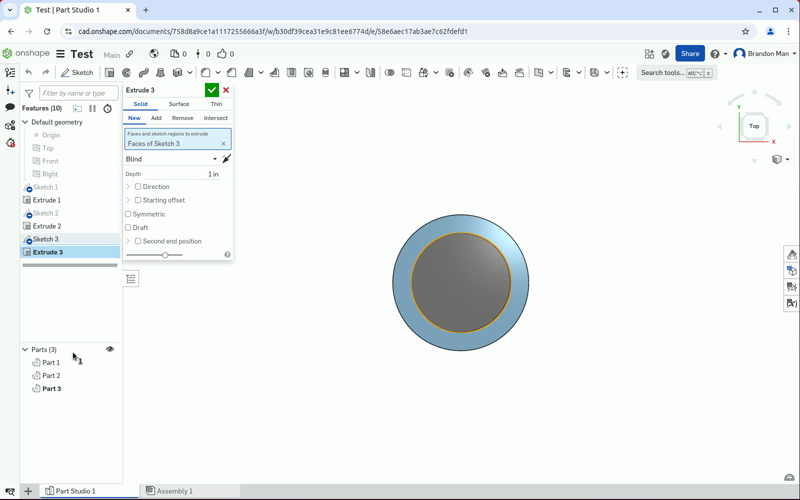
mouse_move(143, 106)
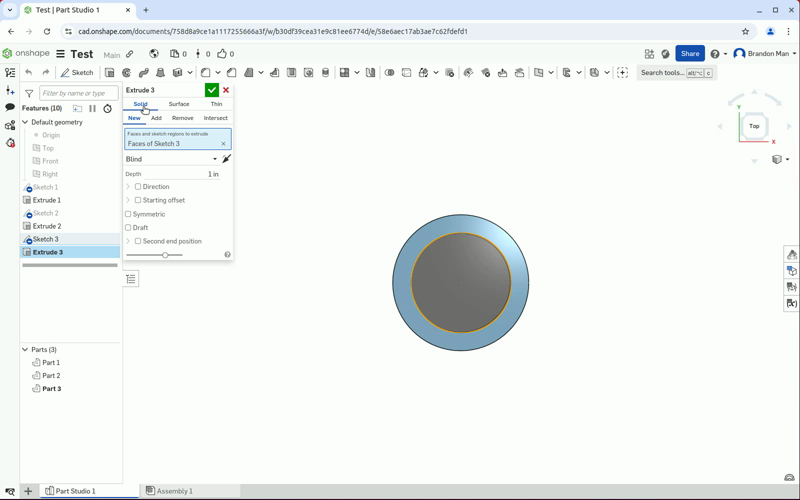
click(143, 106)
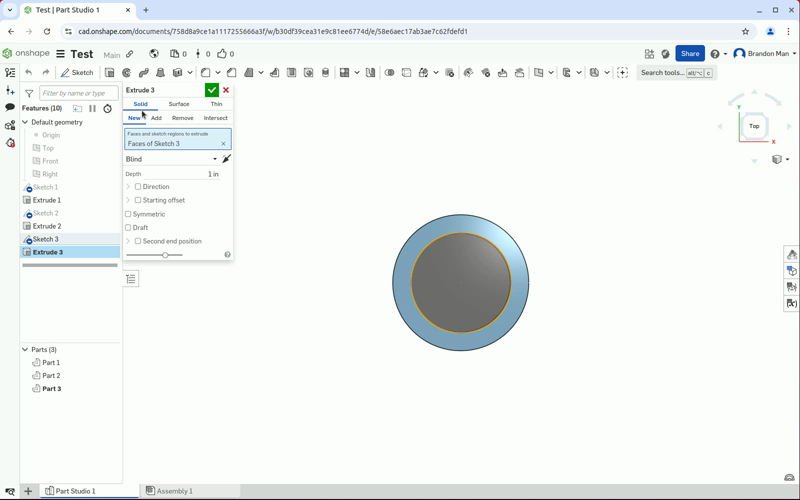
mouse_move(137, 120)
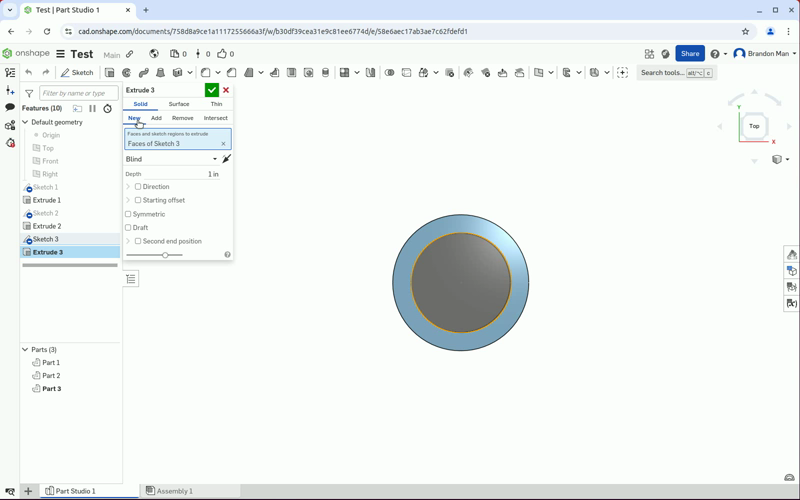
click(137, 120)
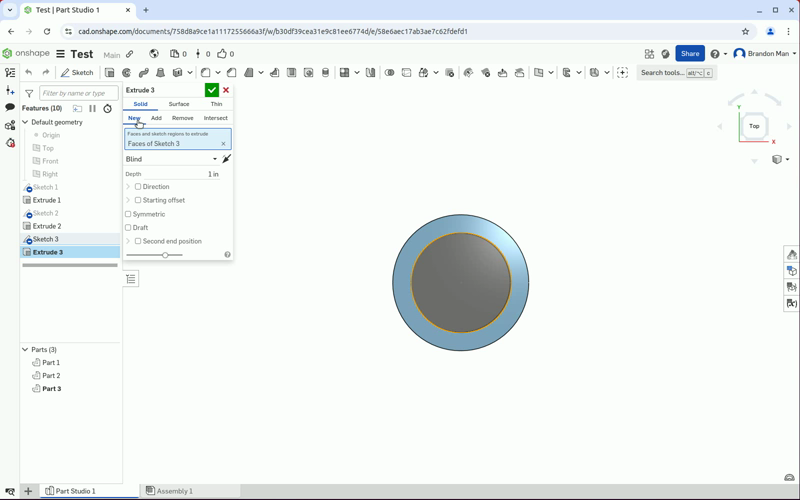
key(tab, 4)
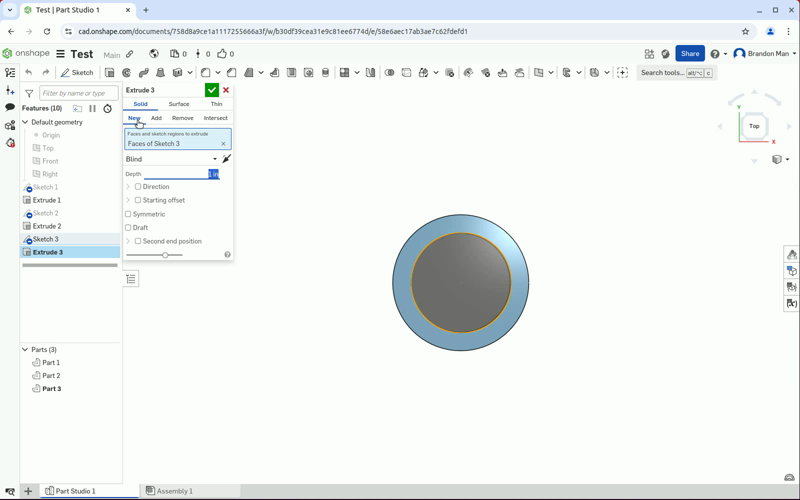
text(23.108)
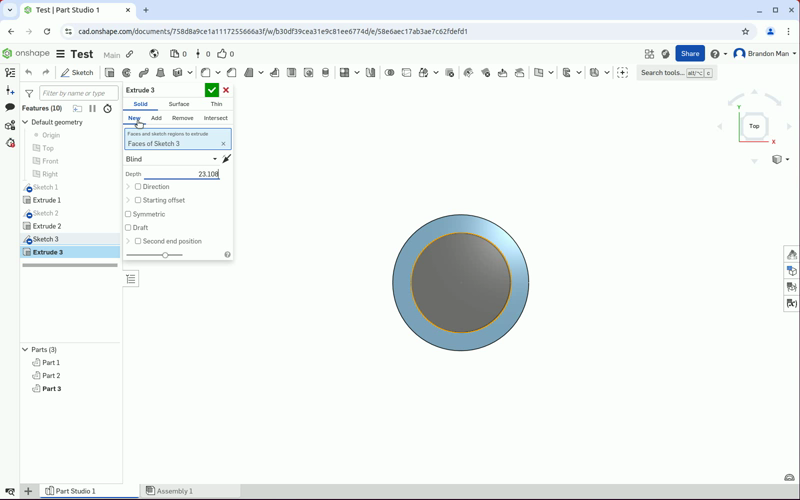
key(enter)
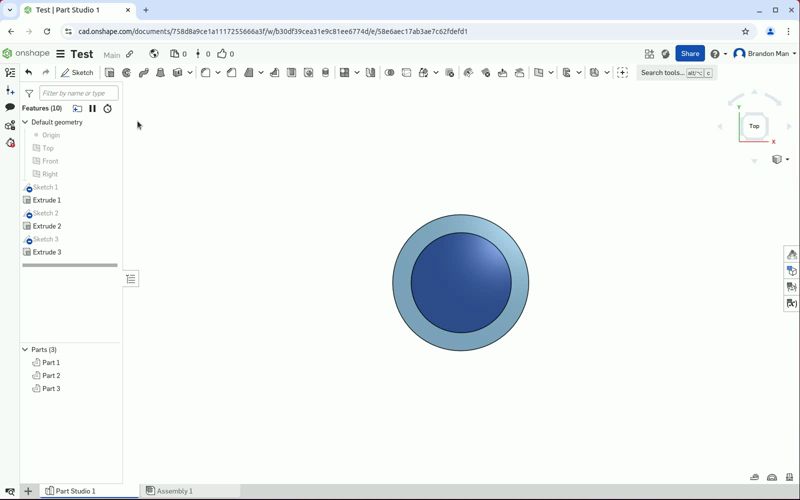
key(shift+h)
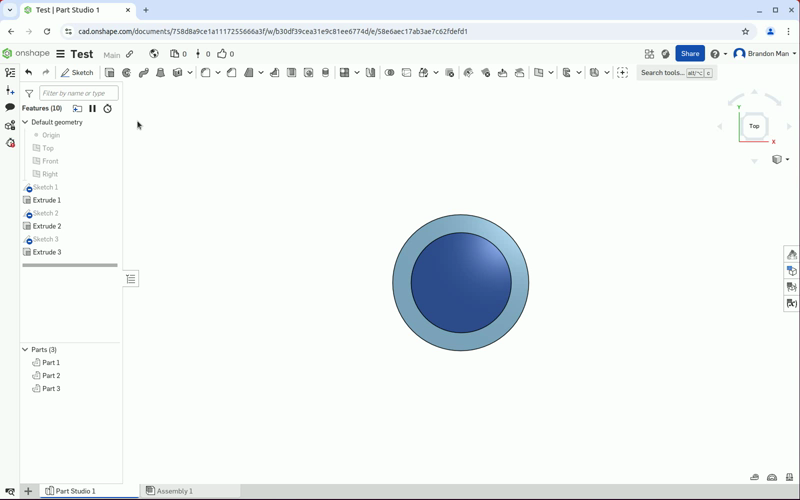
key(shift+h)
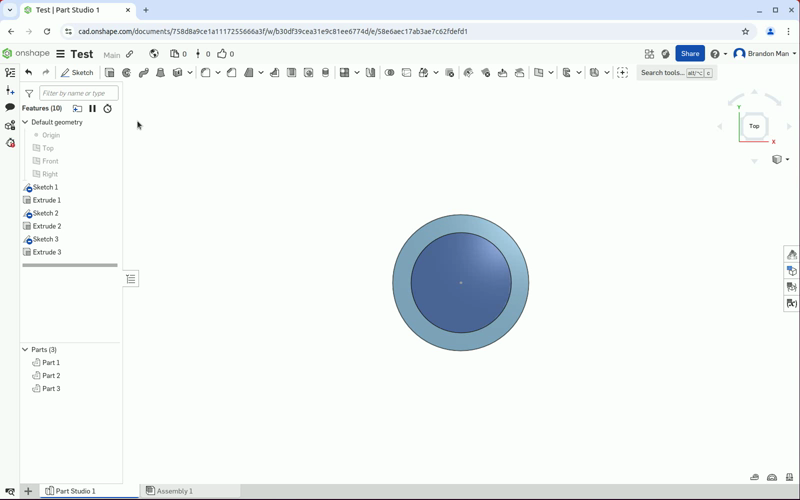
key(shift+7)
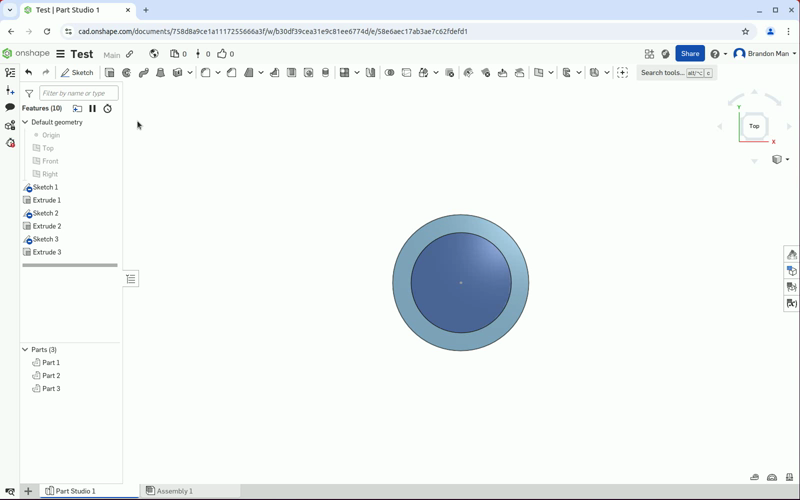
key(up, 3)
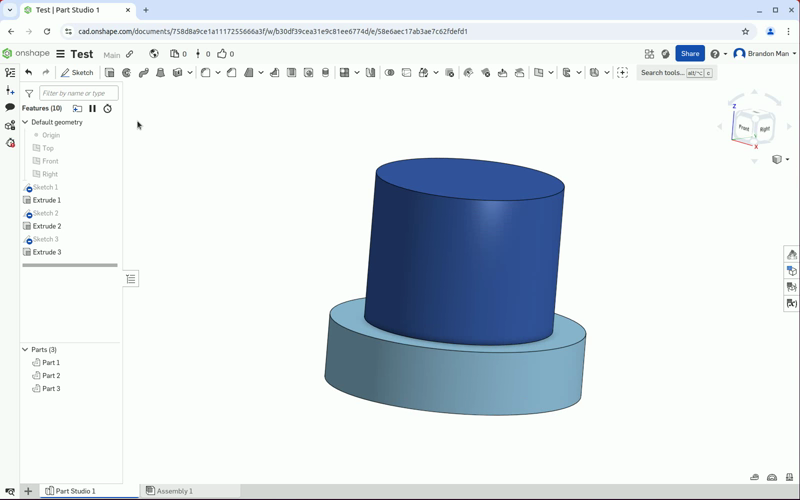
key(left, 3)
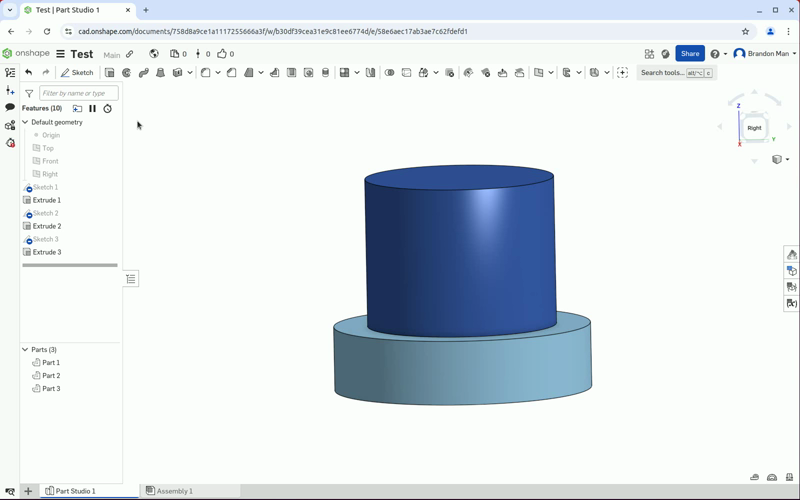
key(right, 3)
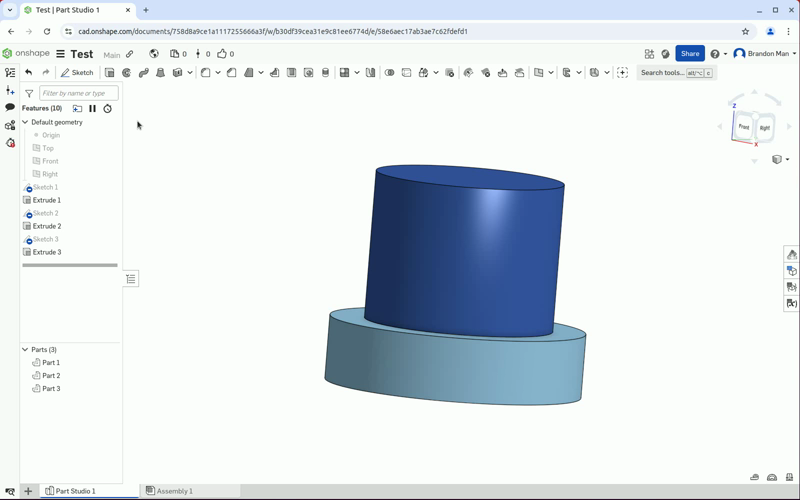
key(down, 3)
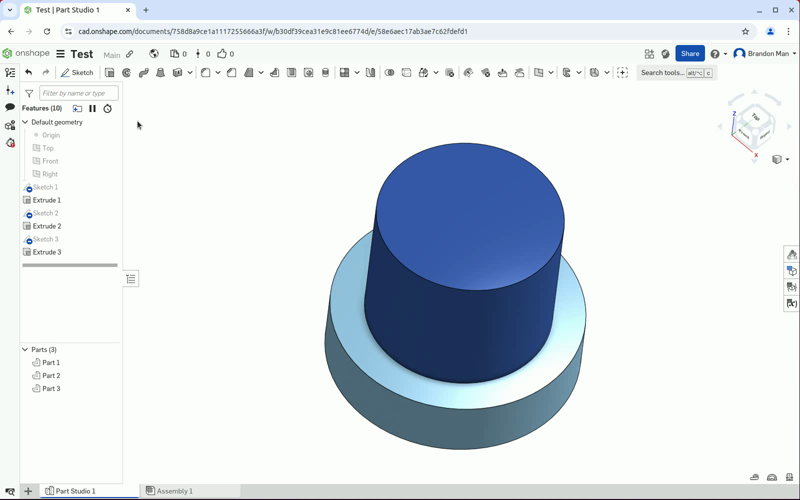
mouse_move(73, 189)
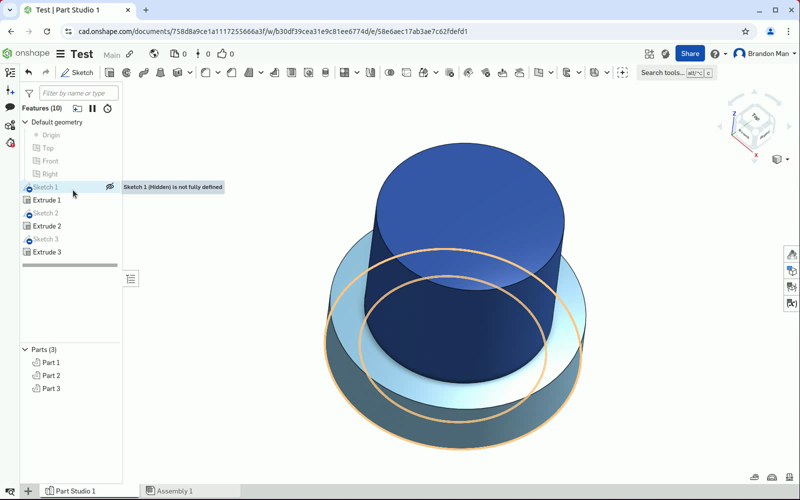
click(73, 189)